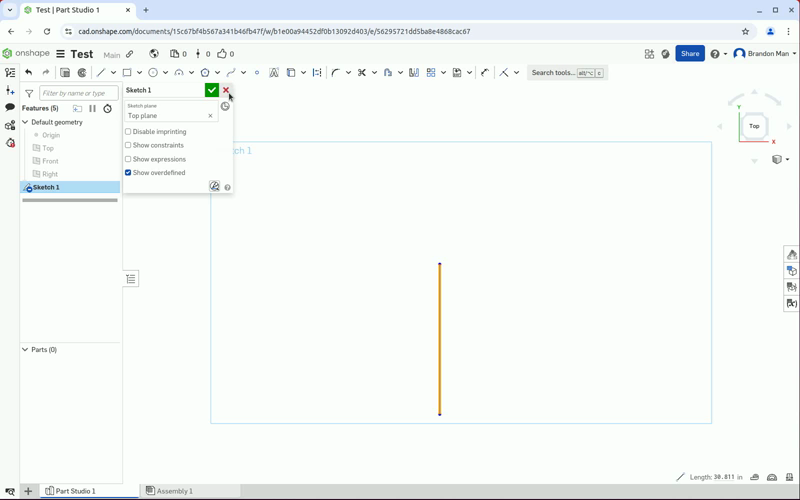
key(shift+h)
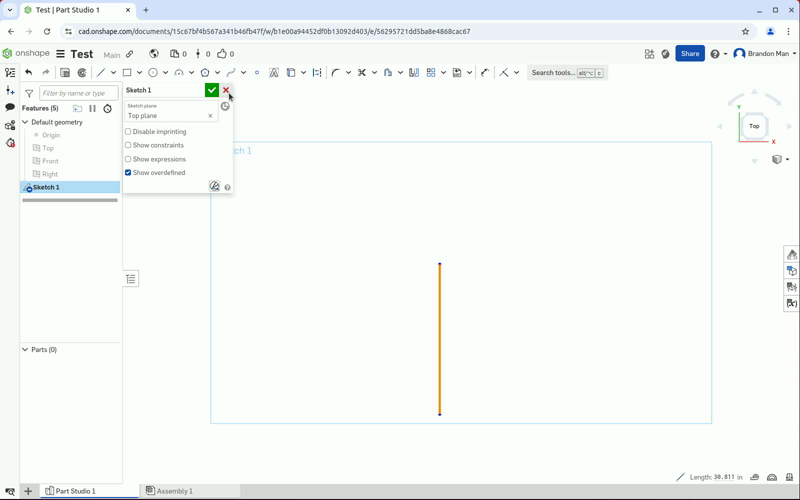
key(shift+s)
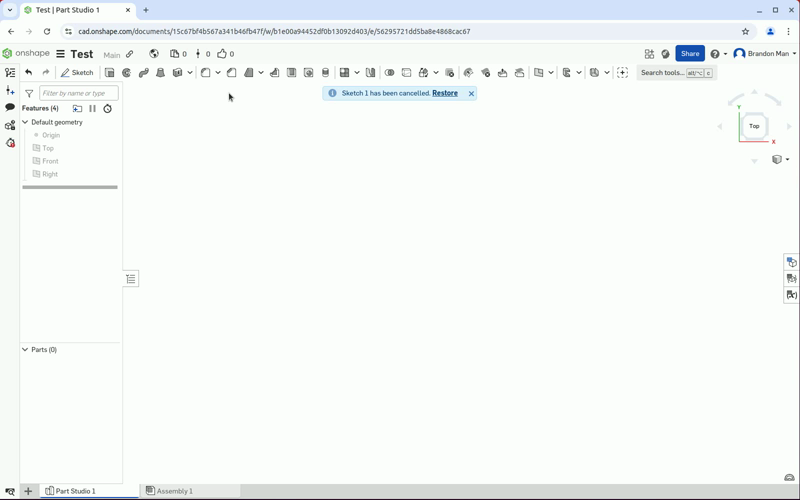
mouse_move(73, 150)
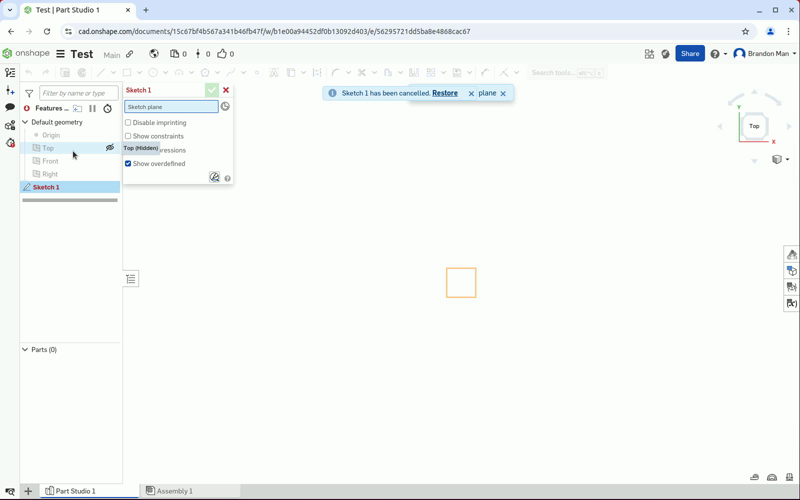
click(73, 150)
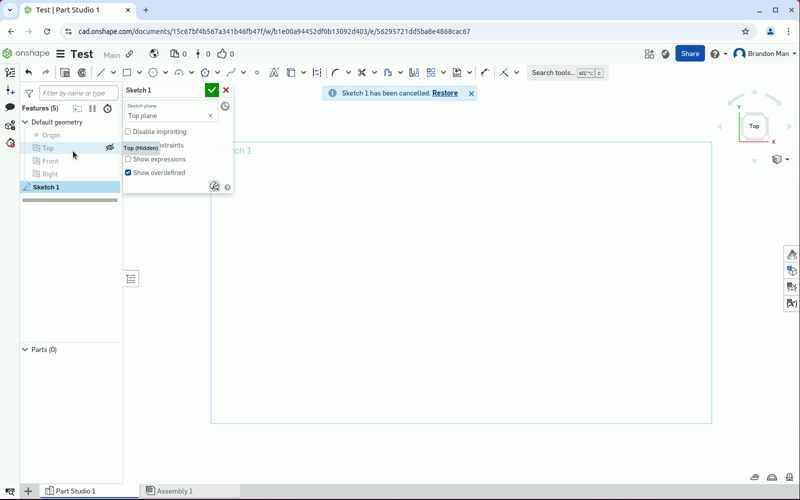
mouse_move(73, 352)
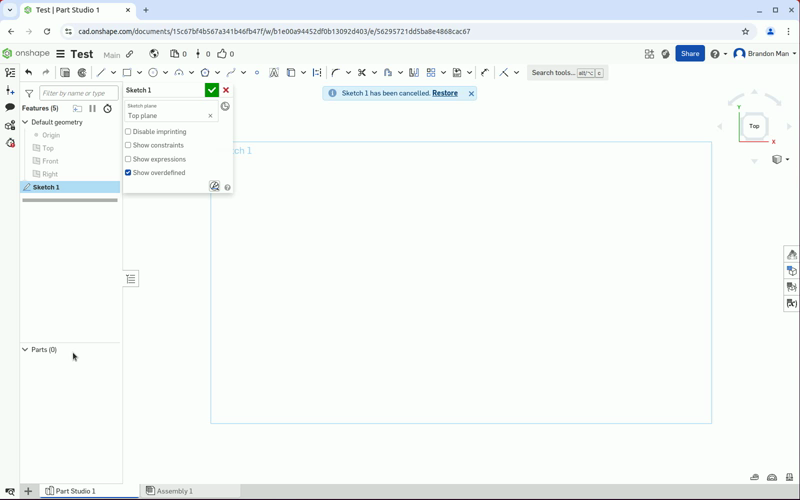
key(y)
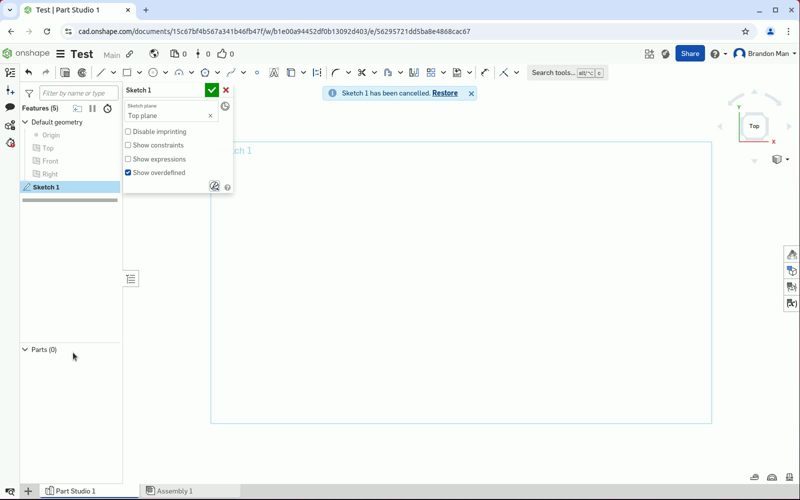
key(l)
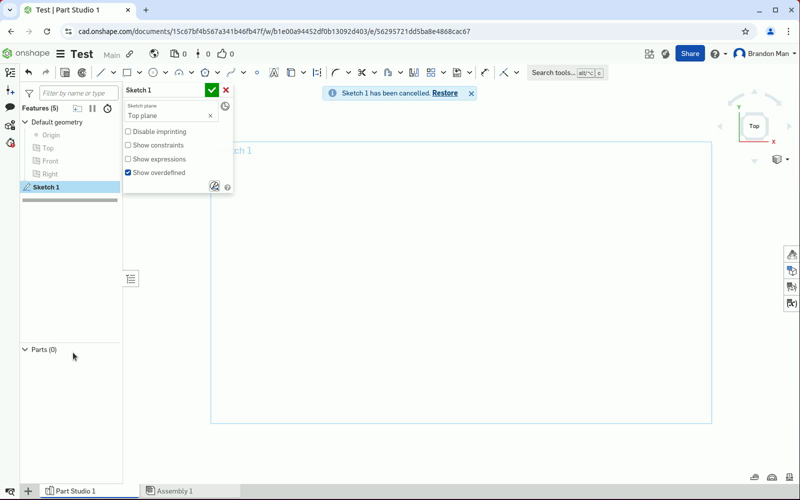
key_down(shift)
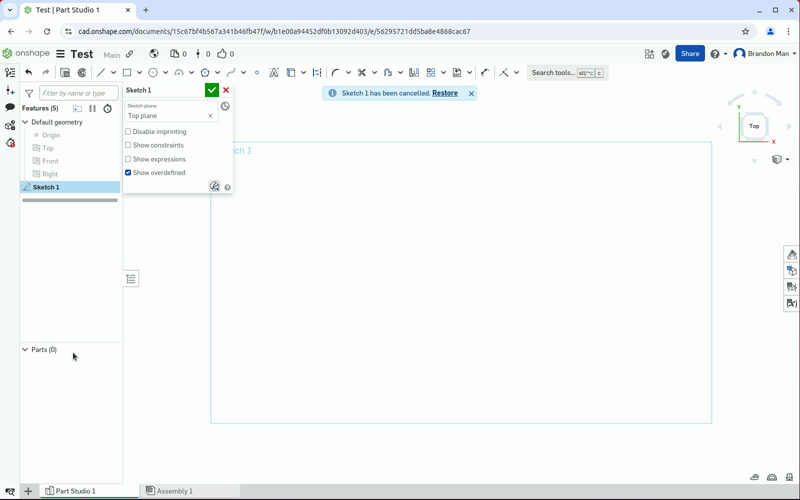
mouse_move(348, 343)
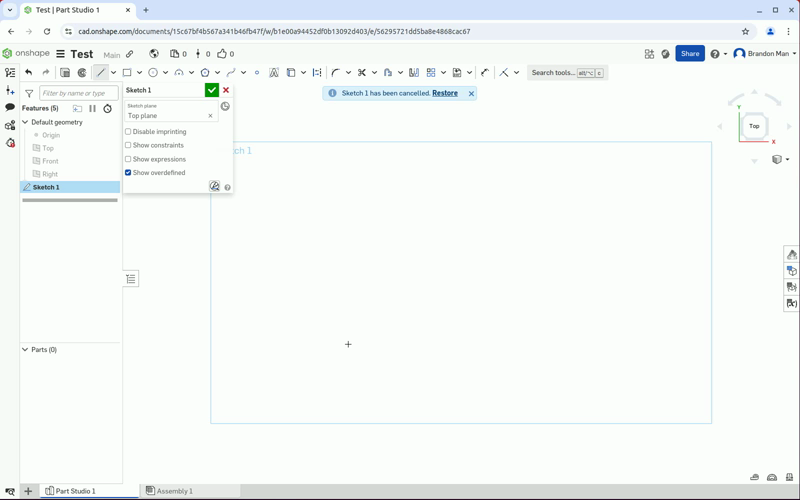
click(348, 343)
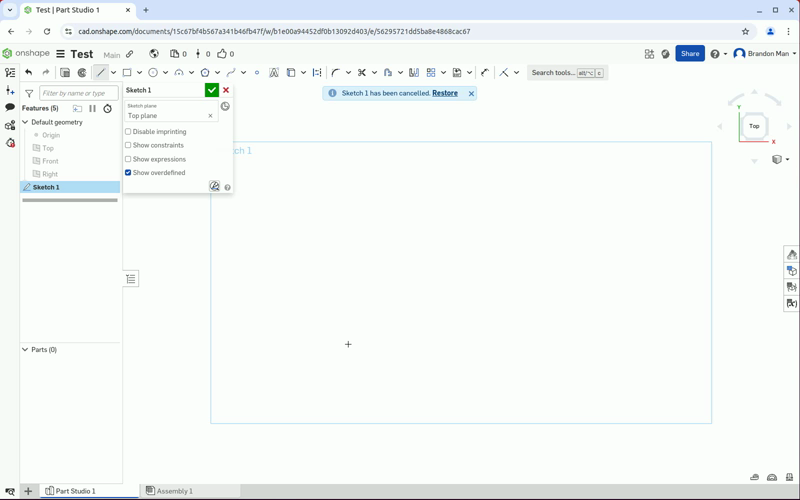
key_up(shift)
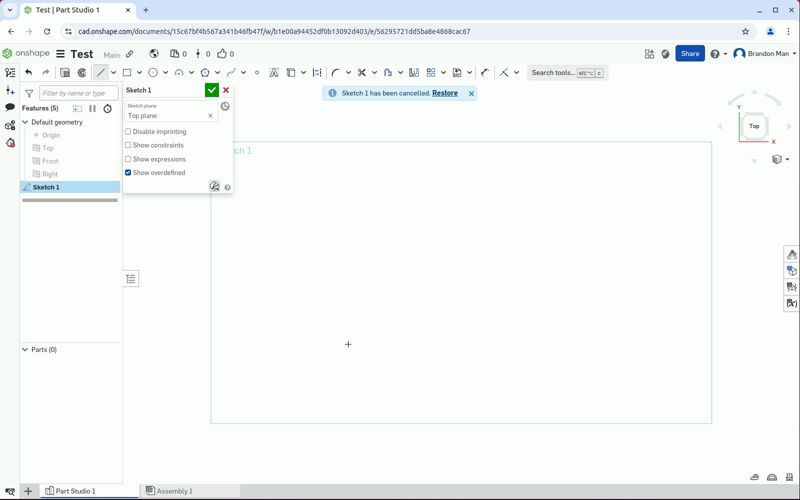
key_down(shift)
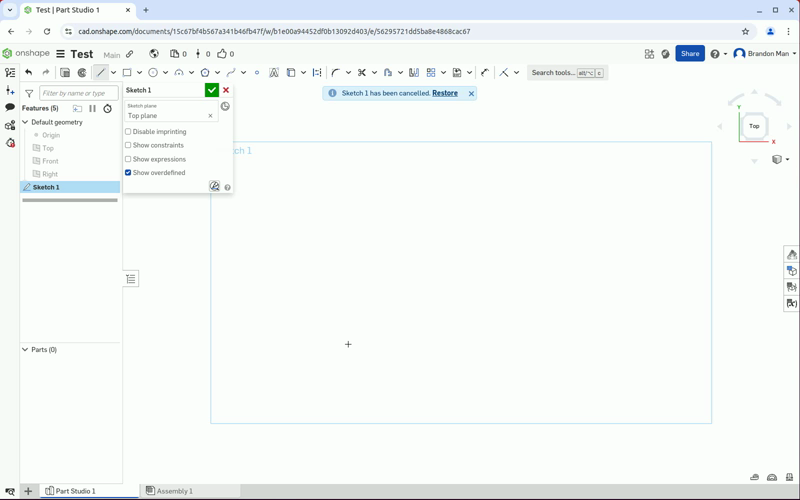
mouse_move(572, 343)
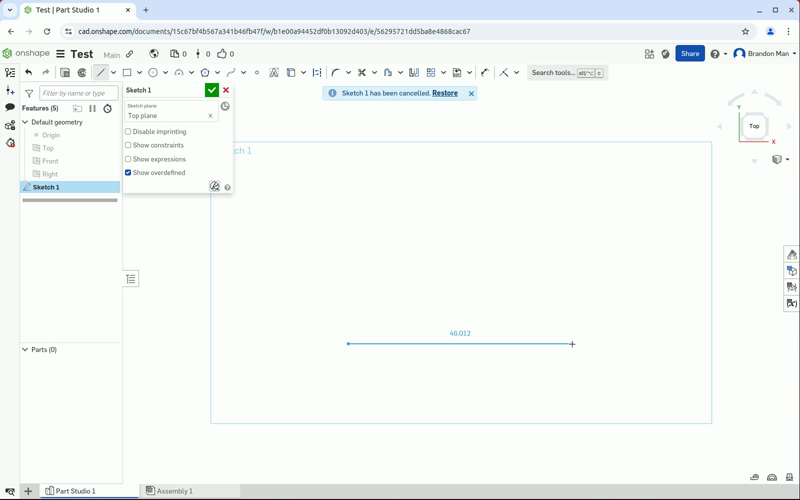
click(572, 343)
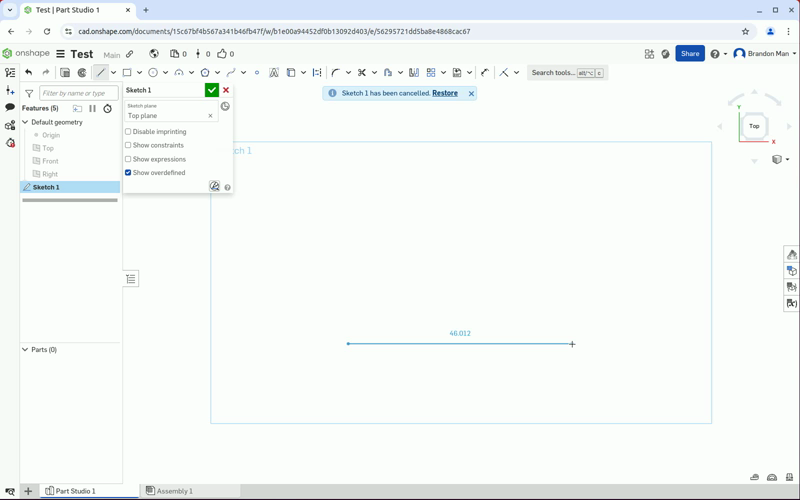
key_up(shift)
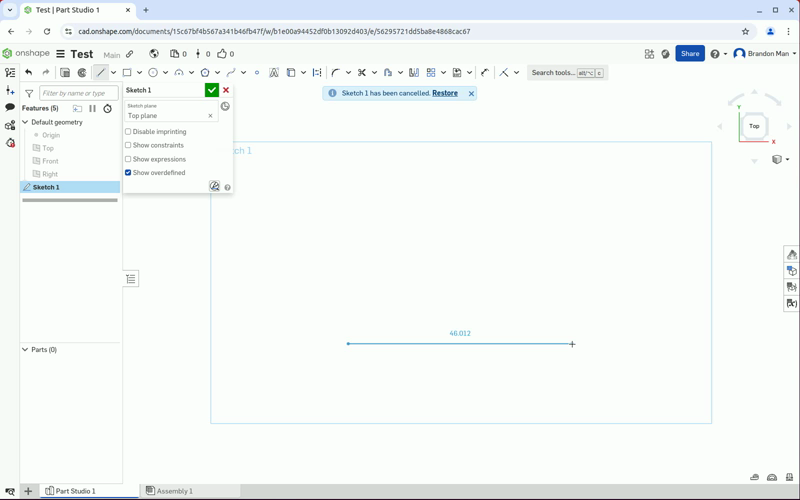
key_down(shift)
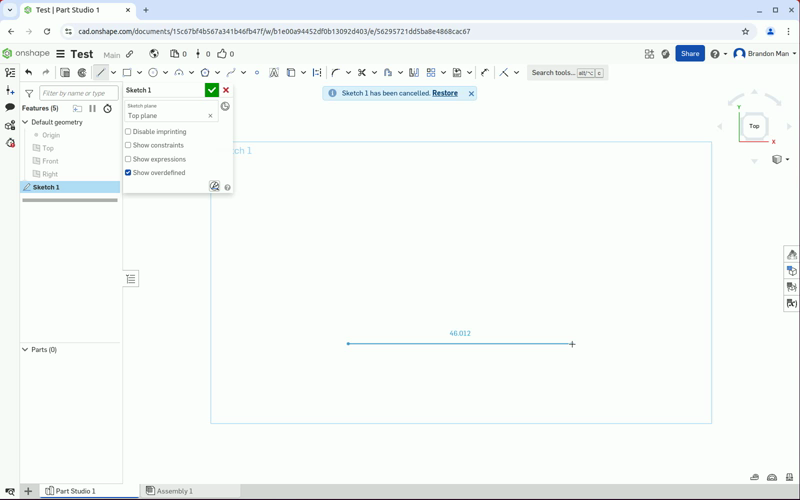
mouse_move(572, 223)
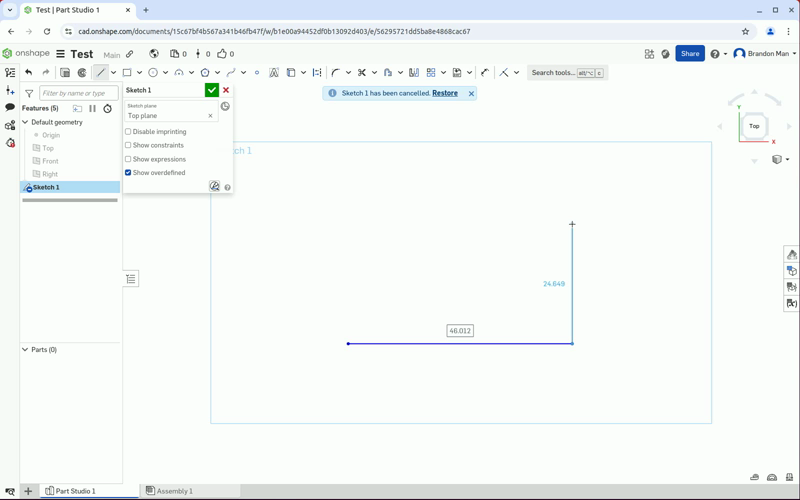
click(572, 223)
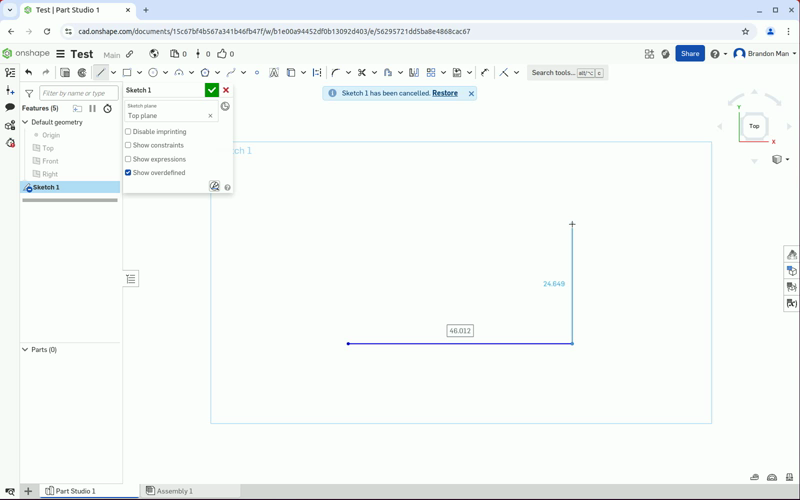
key_up(shift)
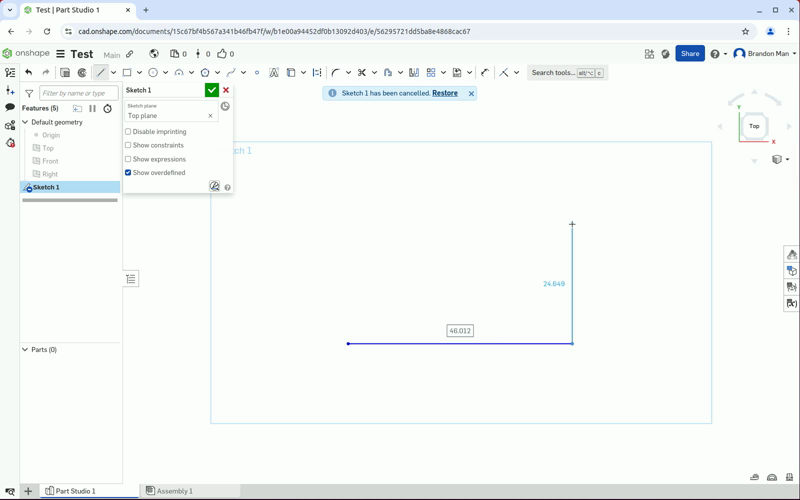
key_down(shift)
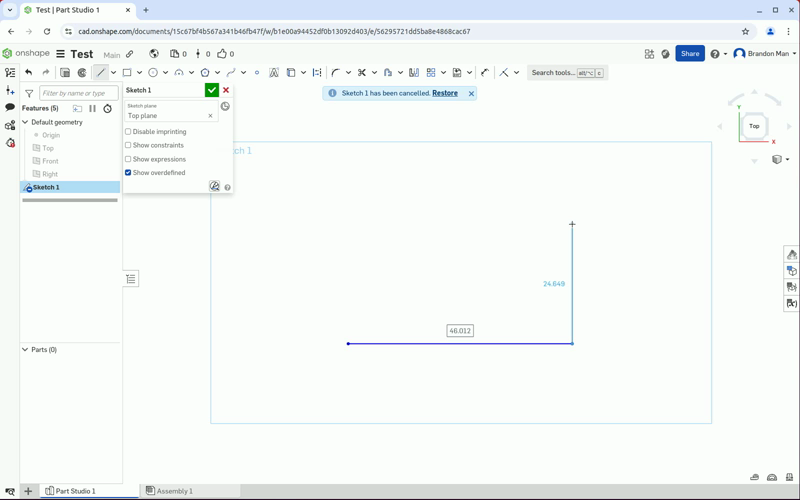
mouse_move(348, 223)
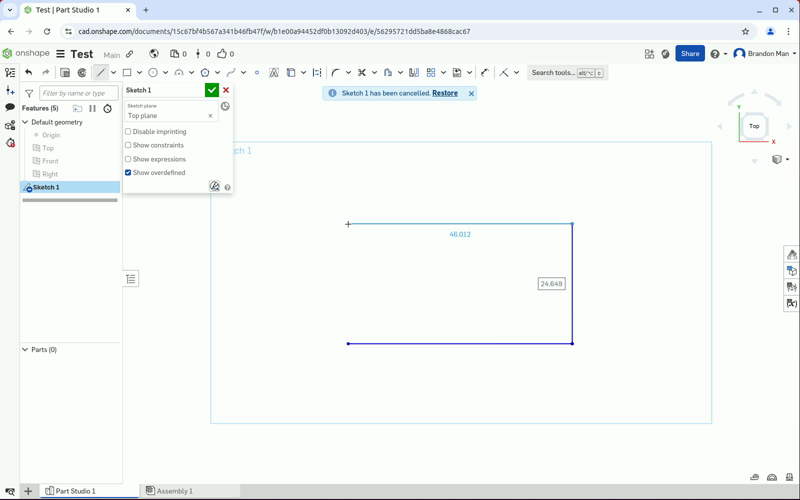
click(348, 223)
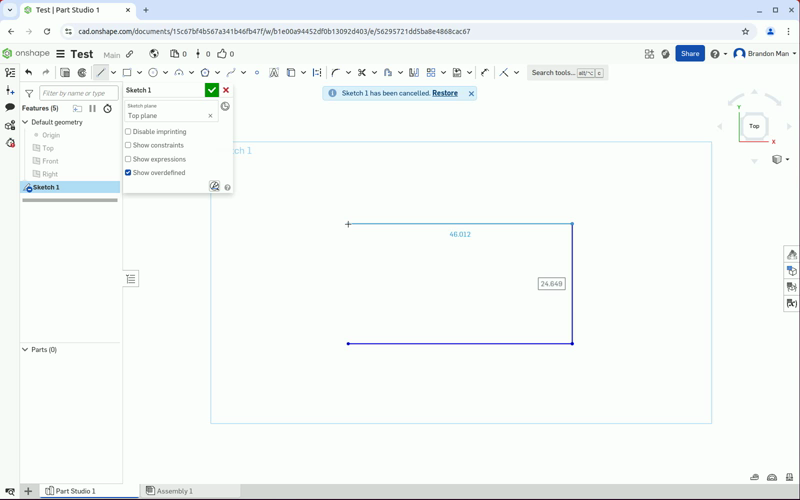
key_up(shift)
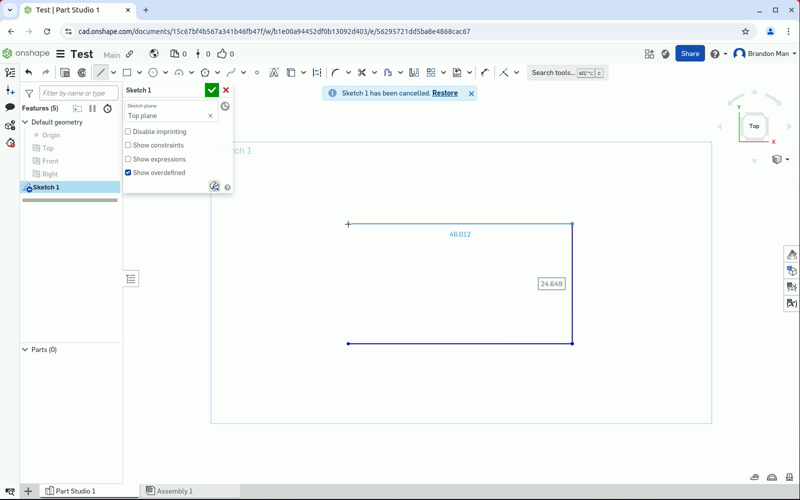
key_down(shift)
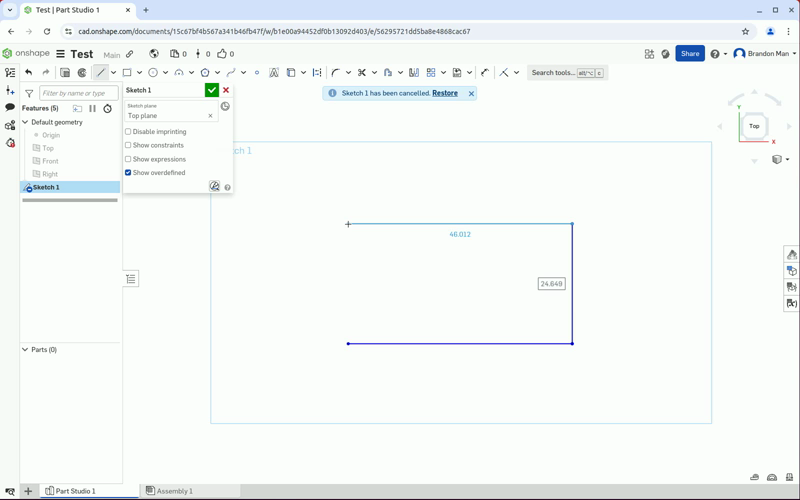
mouse_move(348, 343)
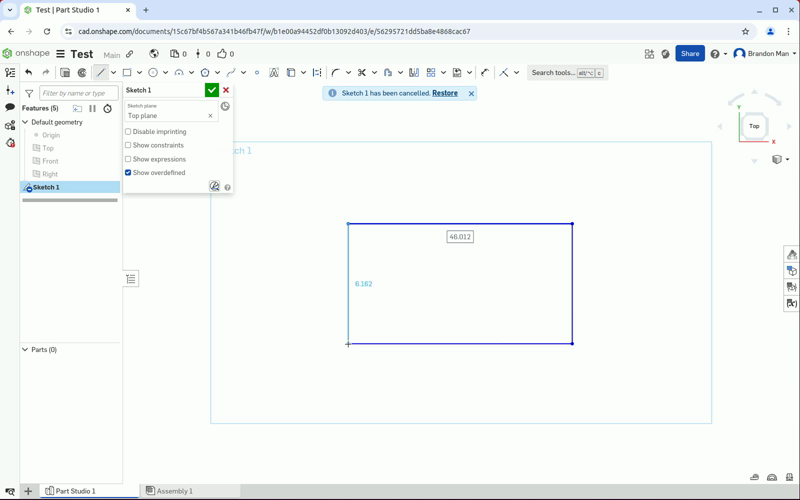
key_up(shift)
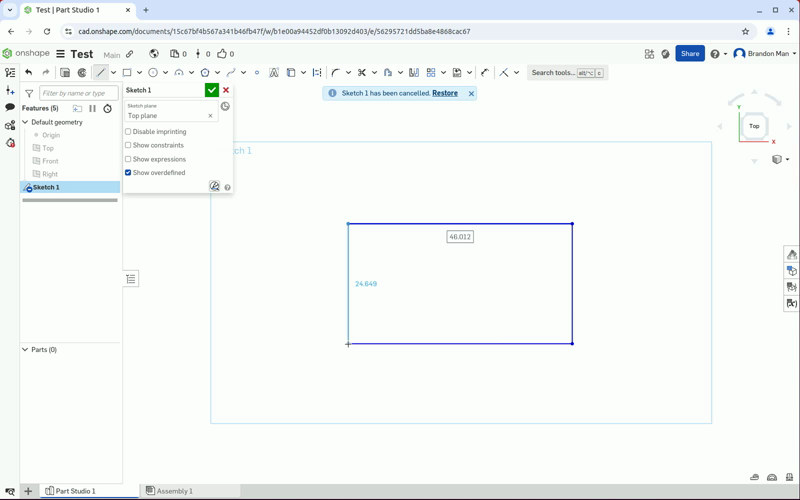
click(348, 343)
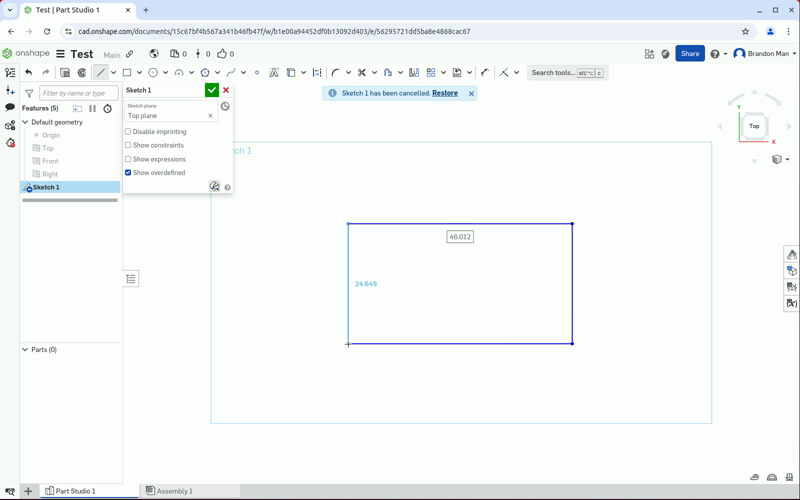
key(esc)
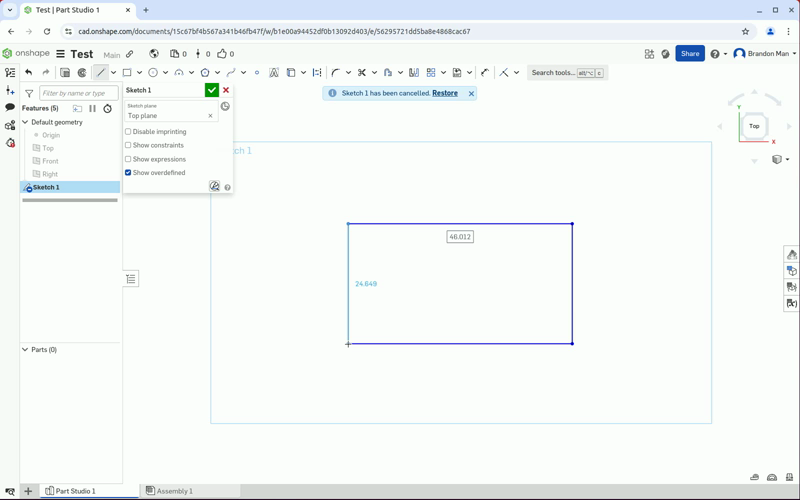
key(c)
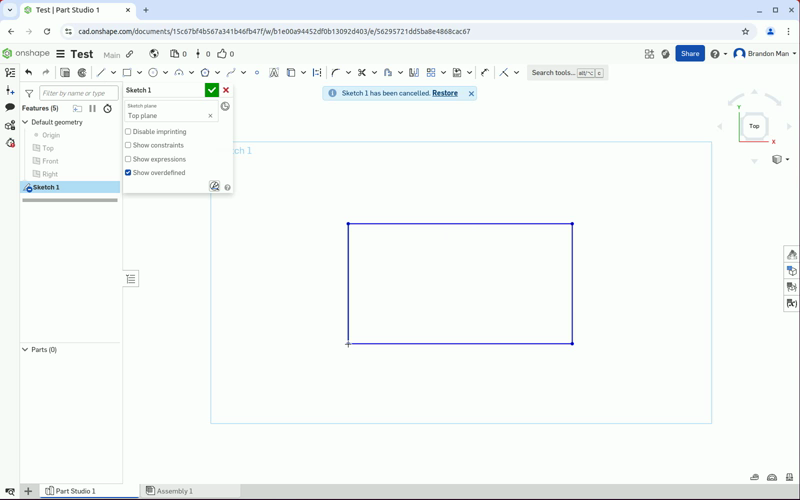
key_down(shift)
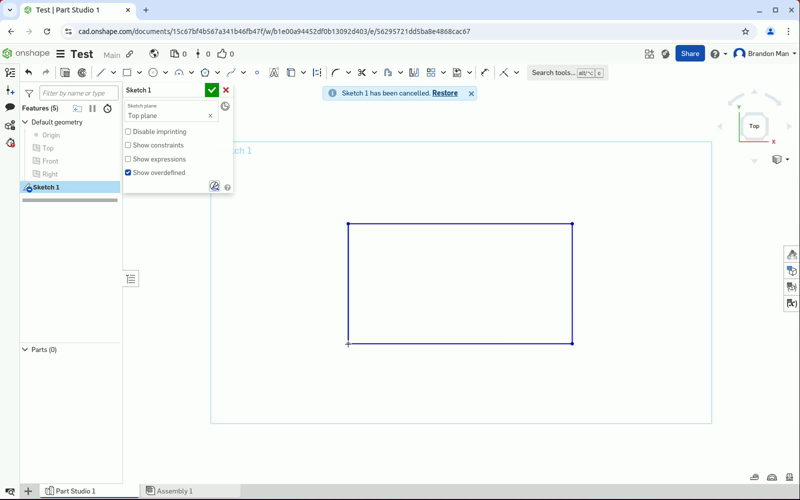
mouse_move(461, 282)
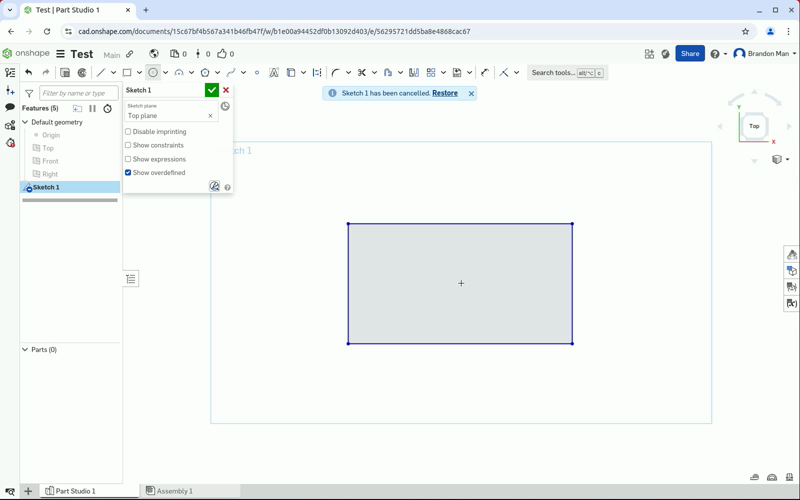
click(461, 282)
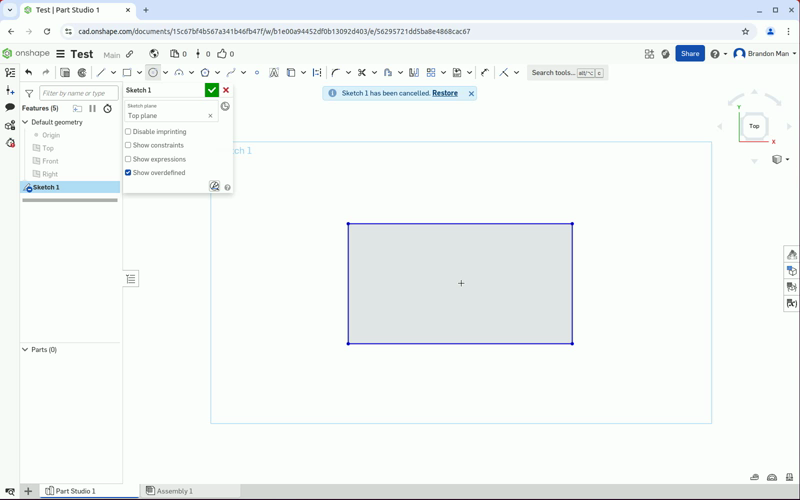
key_up(shift)
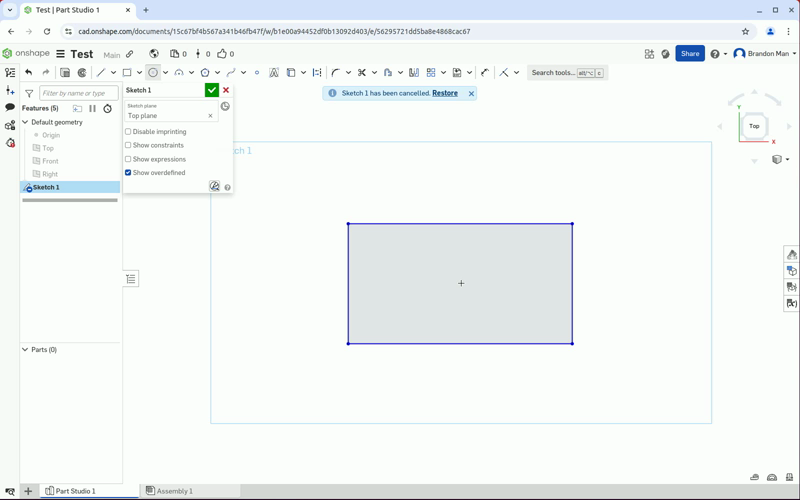
mouse_move(466, 282)
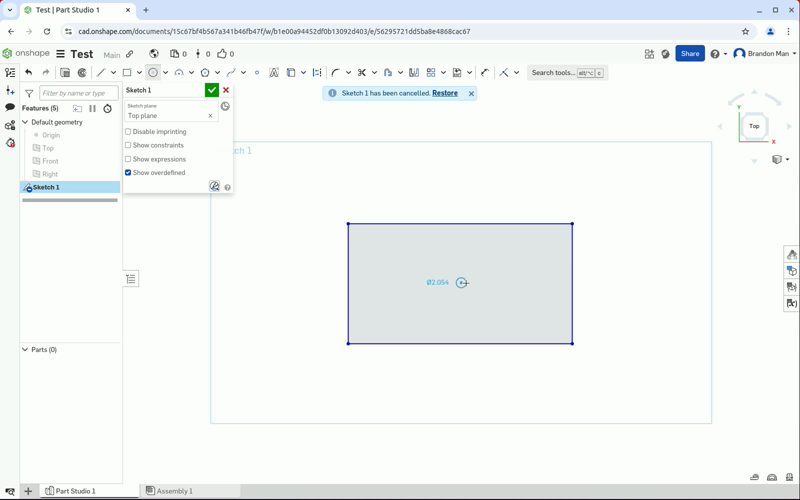
click(466, 282)
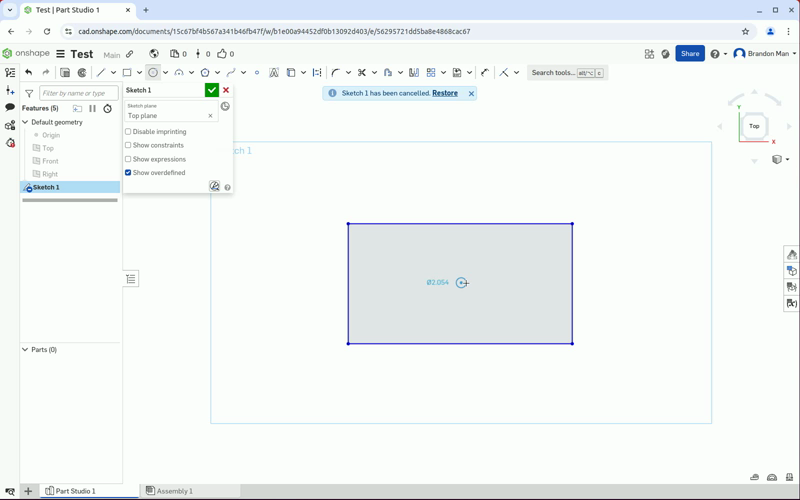
key(esc)
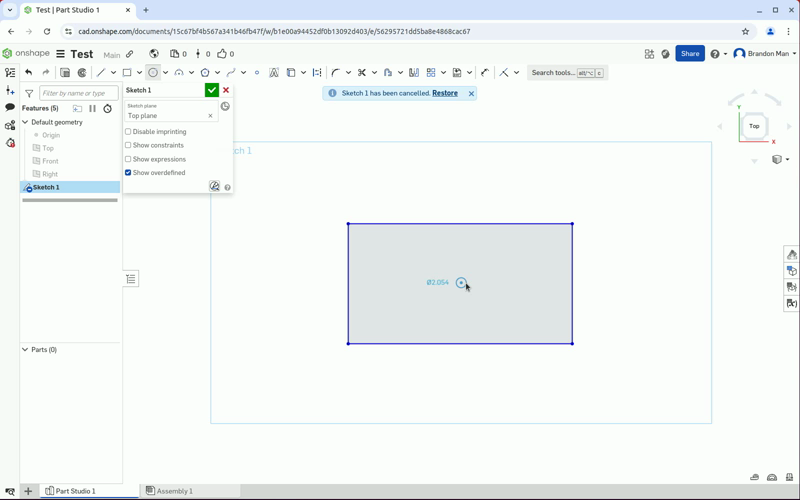
mouse_move(380, 305)
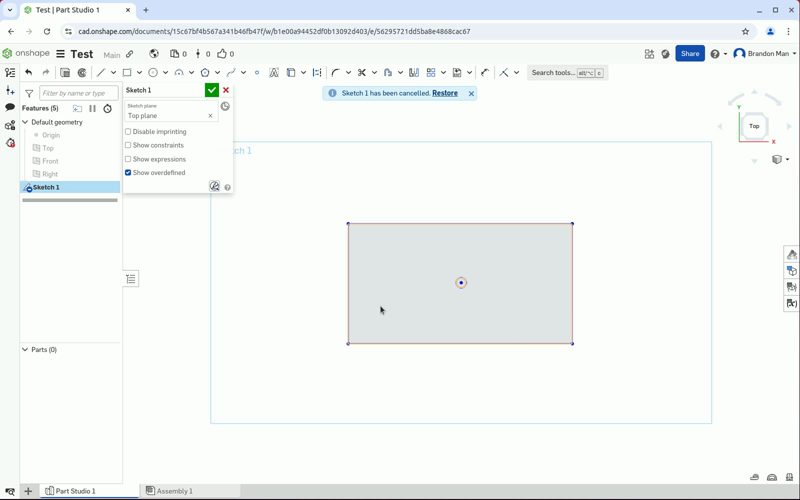
click(380, 305)
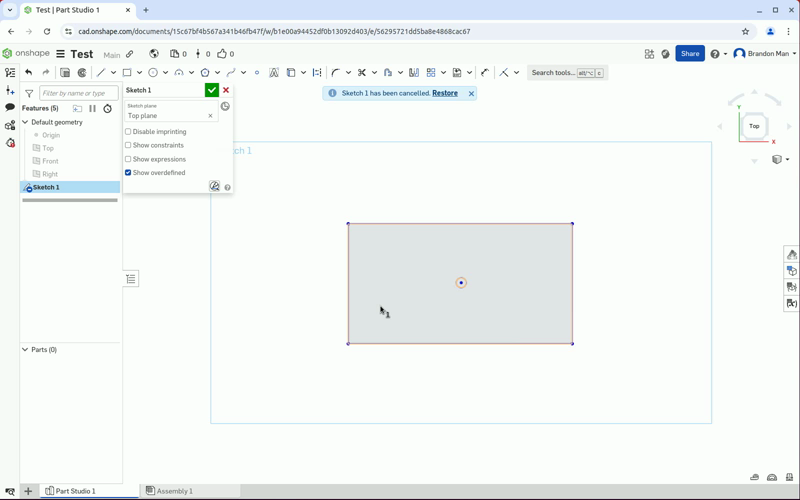
mouse_move(73, 352)
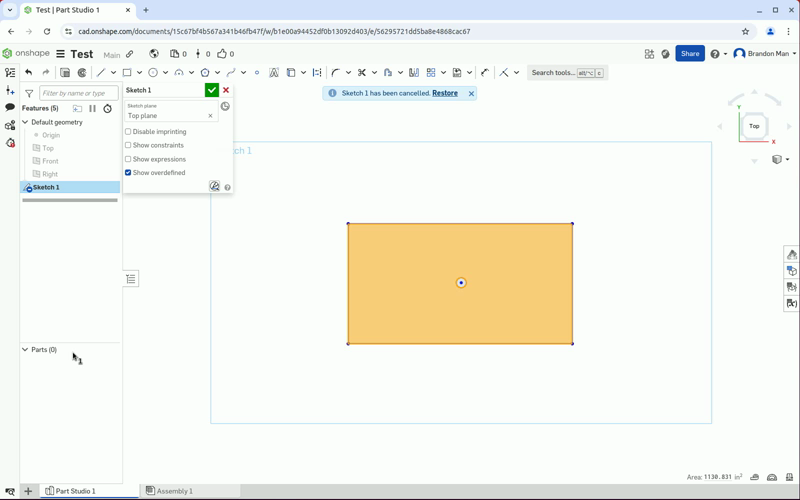
key(shift+y)
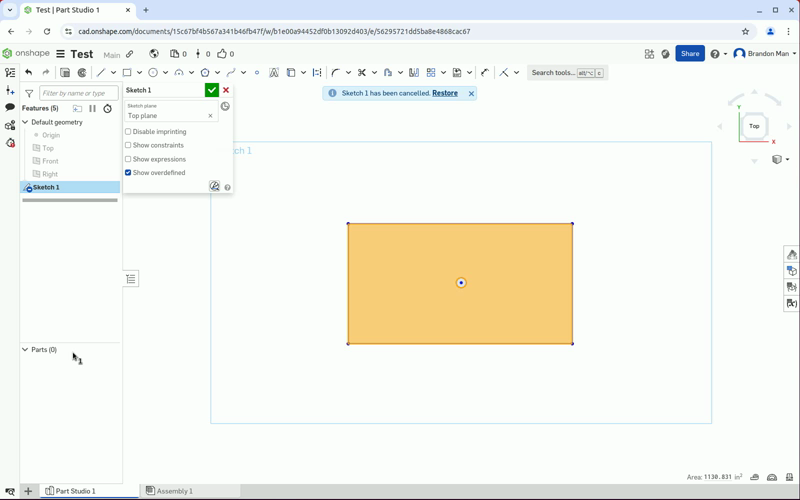
key(shift+e)
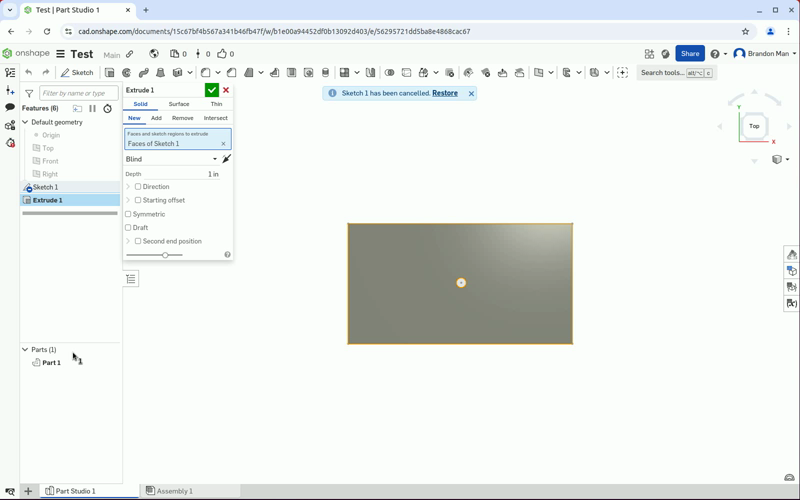
mouse_move(143, 106)
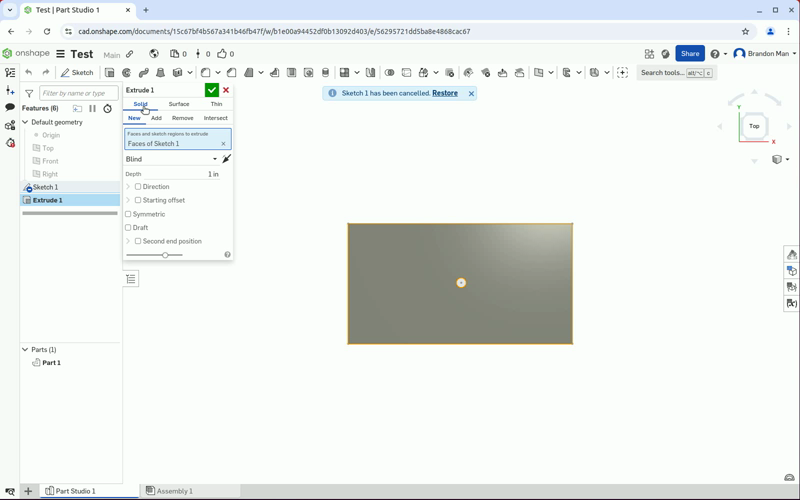
click(143, 106)
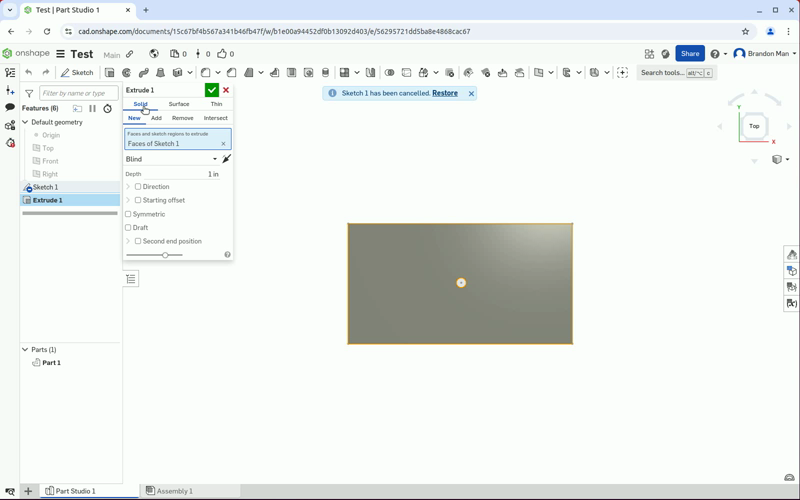
mouse_move(137, 120)
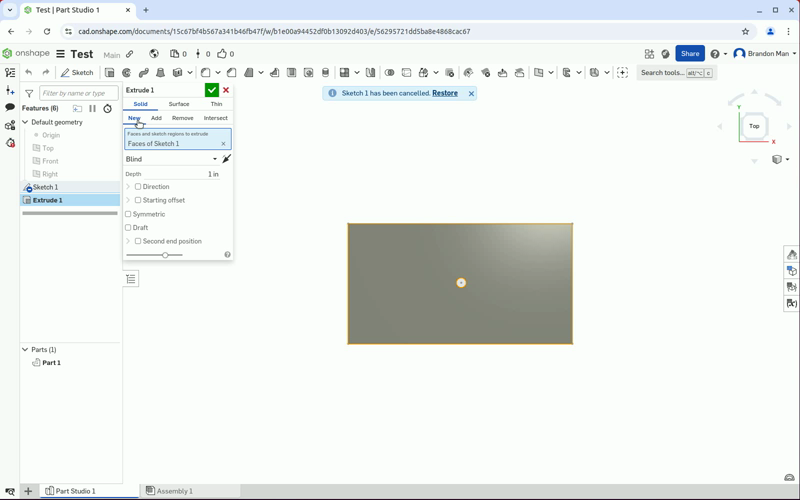
click(137, 120)
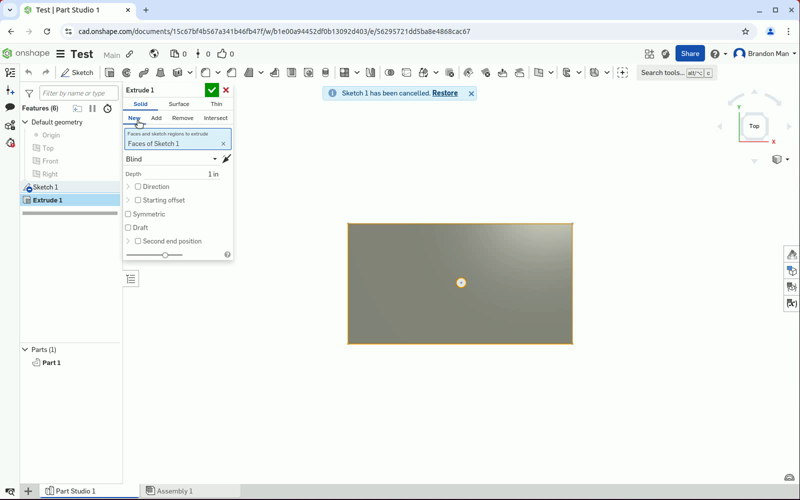
key(tab, 4)
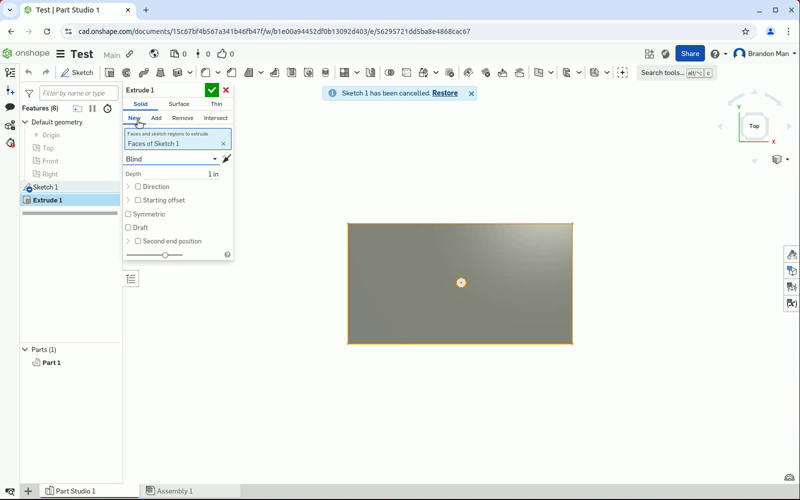
text(2.407)
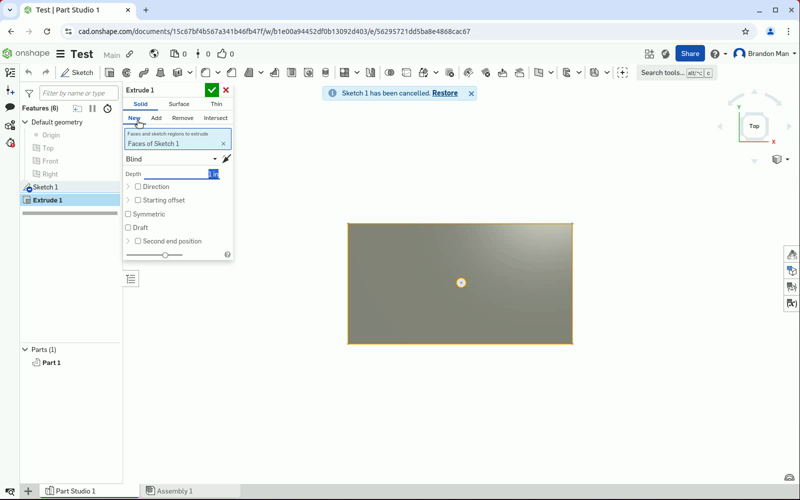
key(enter)
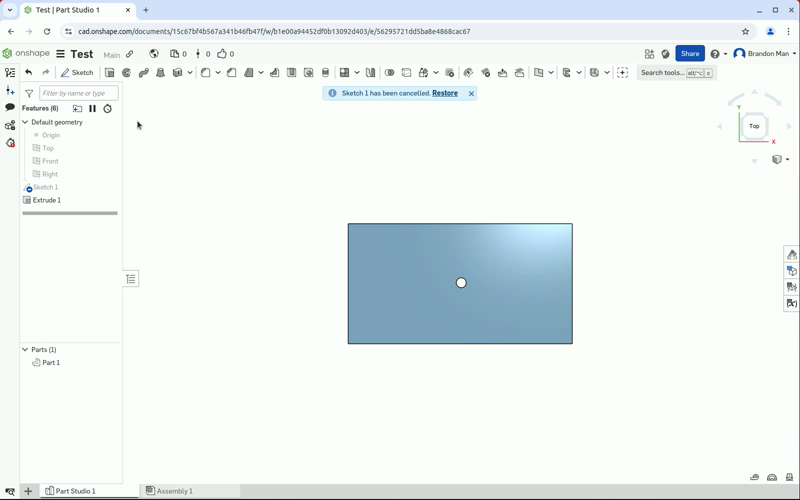
key(shift+h)
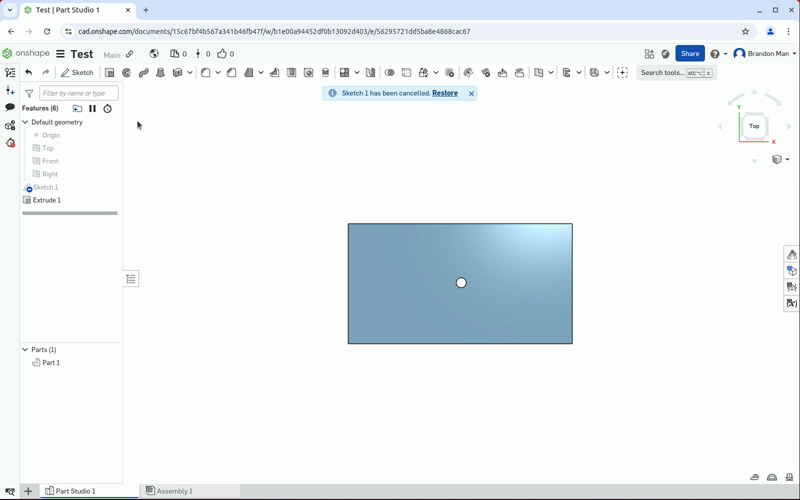
key(shift+h)
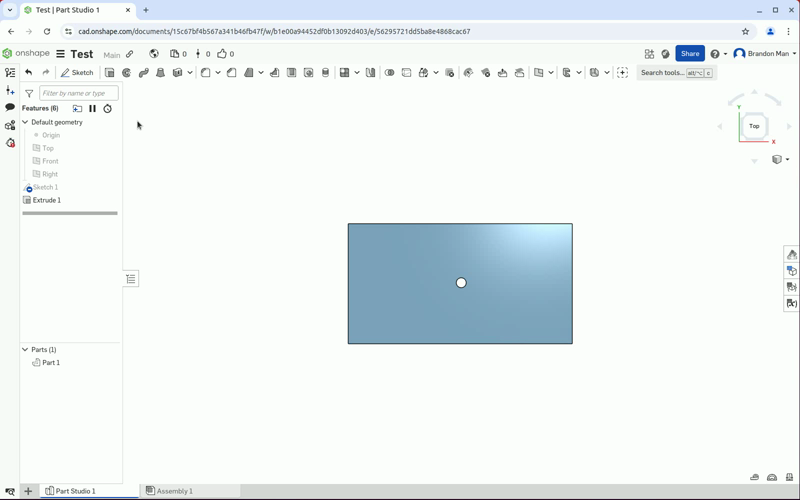
mouse_move(73, 189)
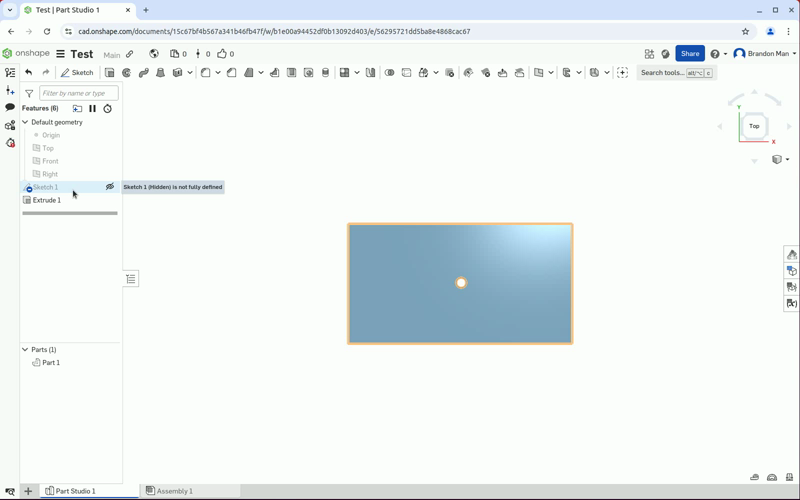
click(73, 189)
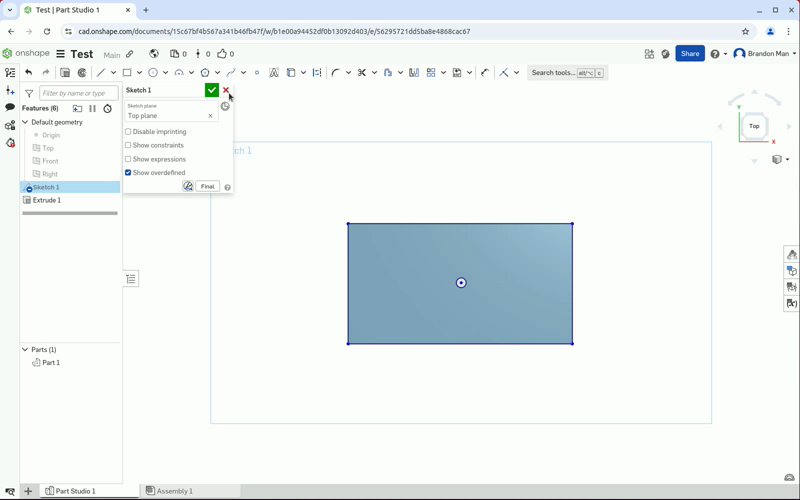
mouse_move(229, 92)
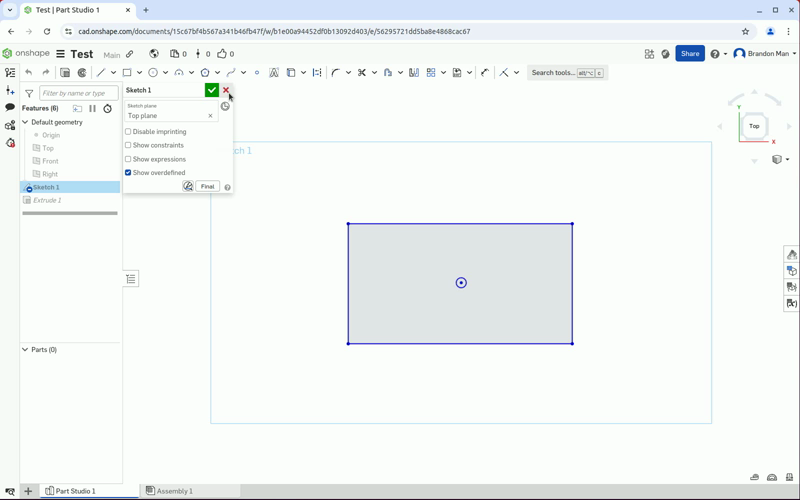
click(229, 92)
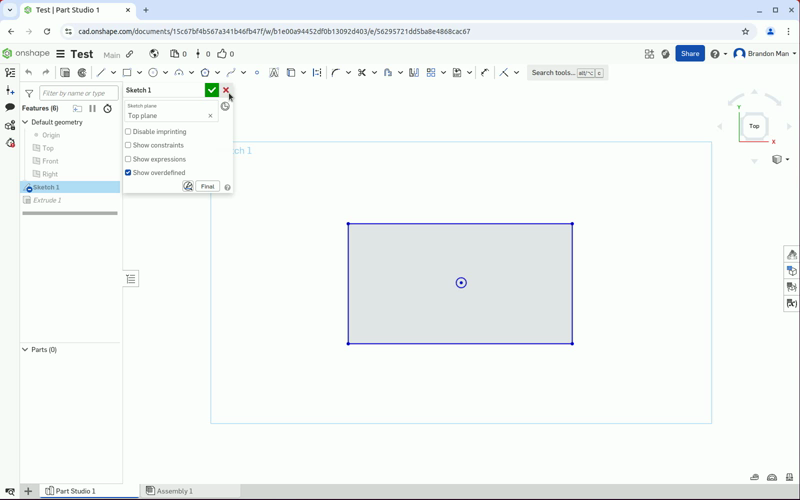
key(shift+s)
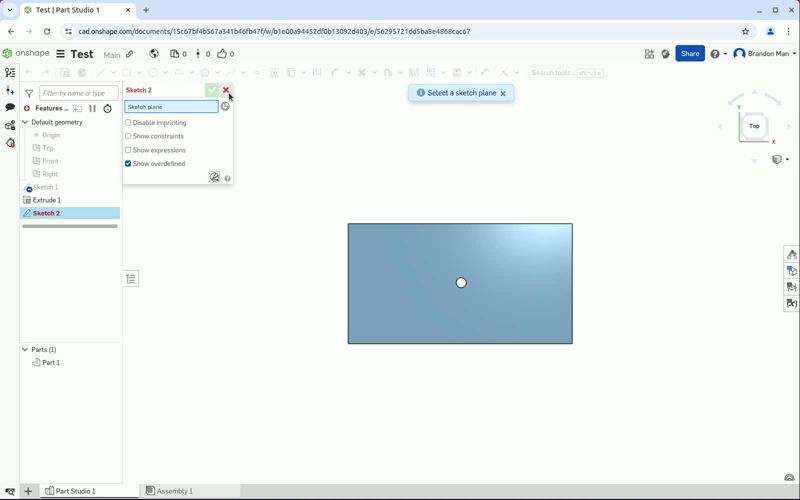
mouse_move(73, 150)
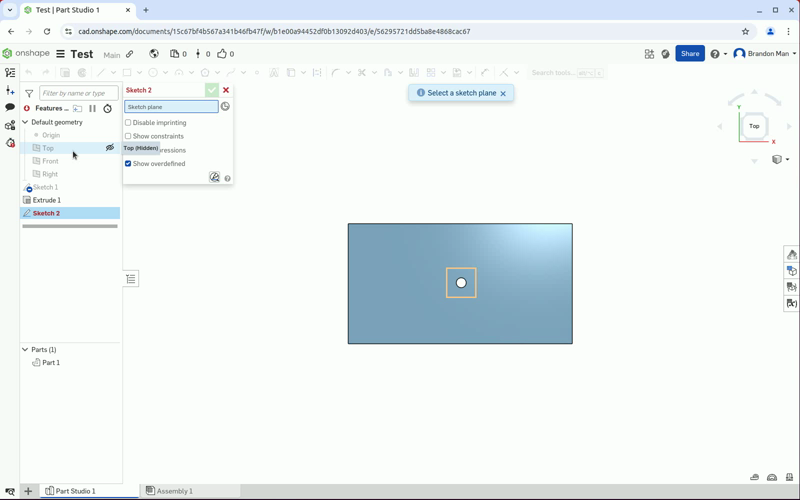
click(73, 150)
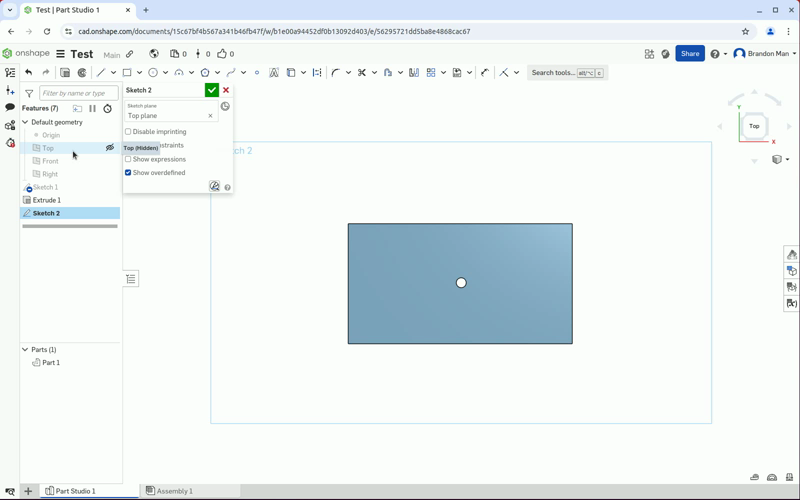
mouse_move(73, 352)
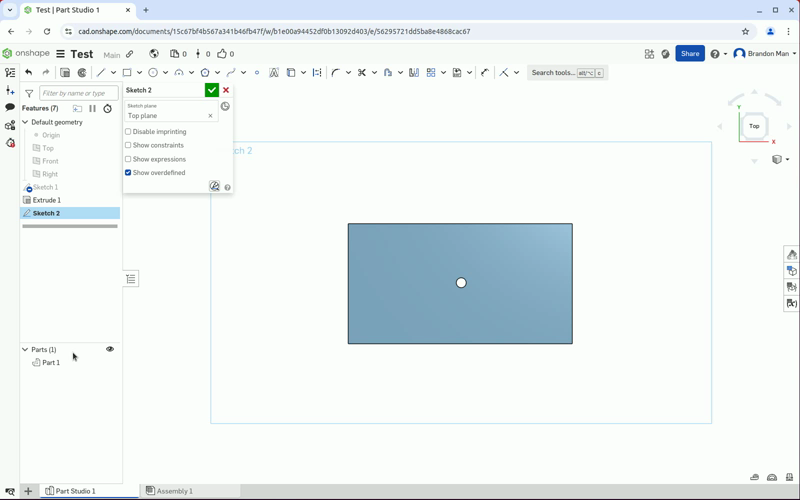
key(y)
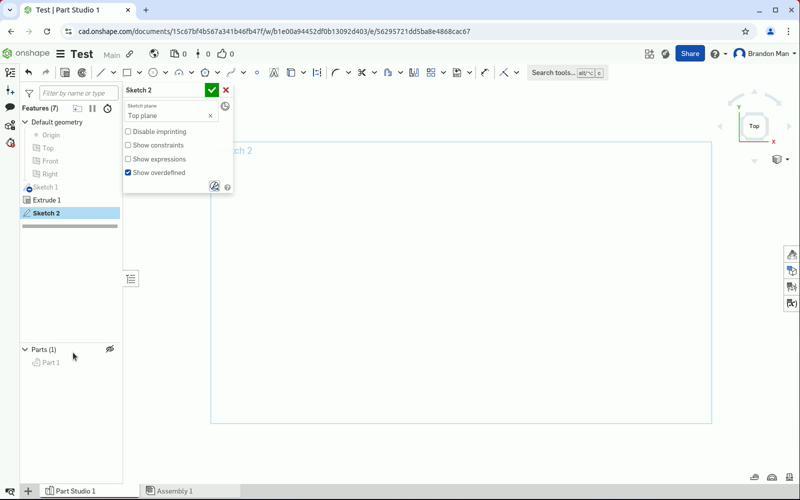
key(c)
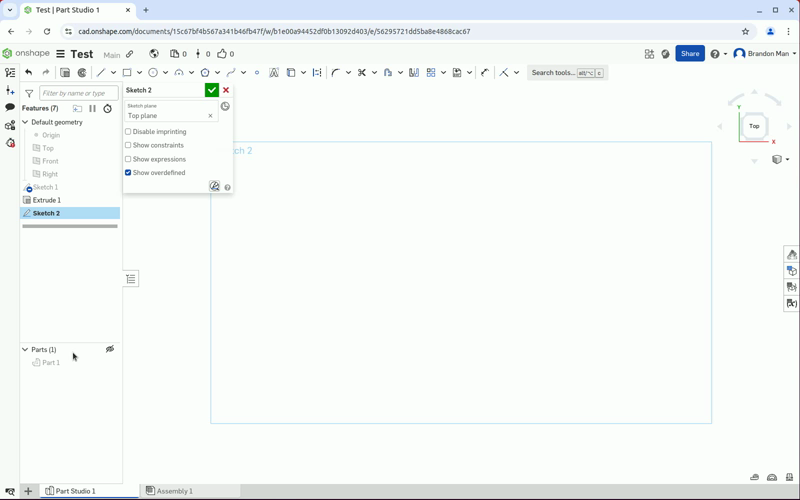
key_down(shift)
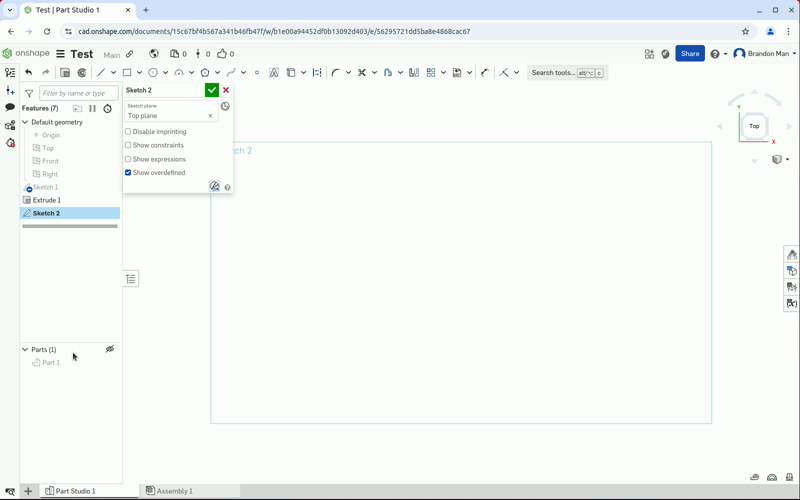
mouse_move(461, 282)
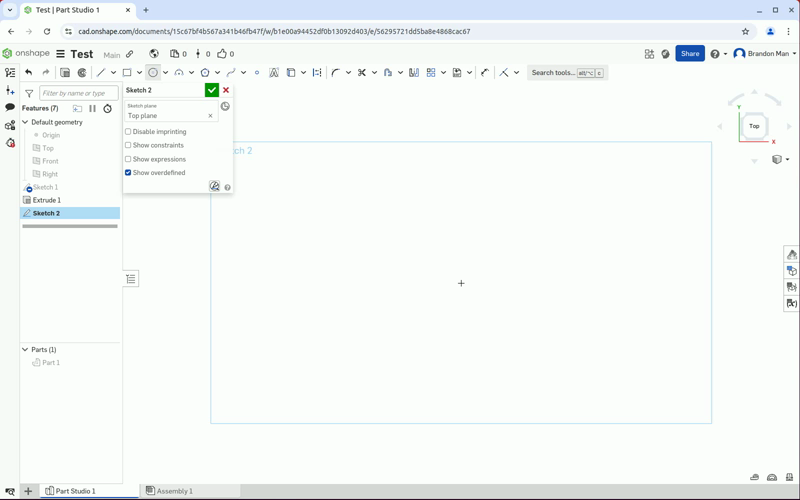
click(461, 282)
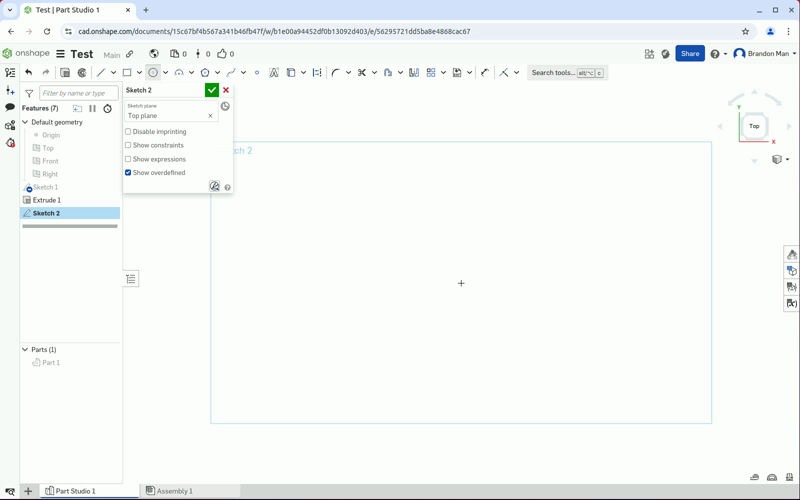
key_up(shift)
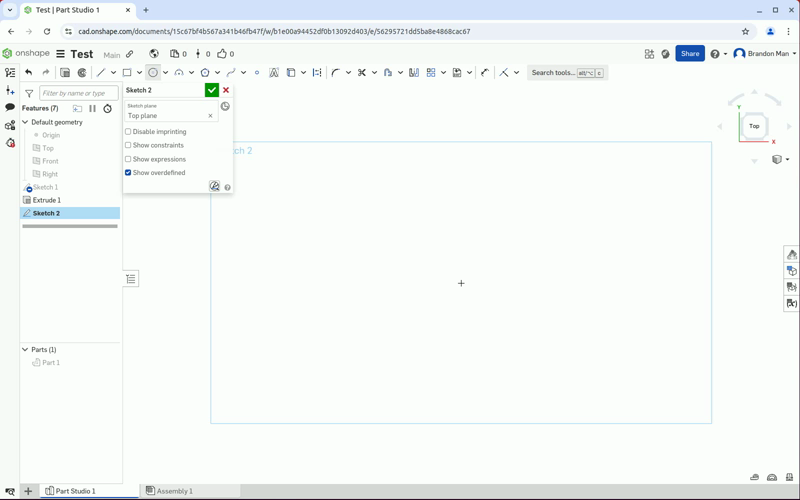
mouse_move(467, 282)
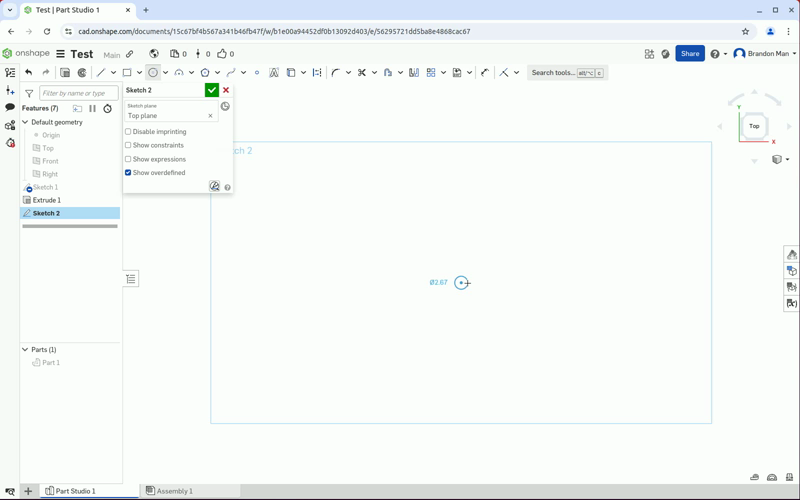
click(467, 282)
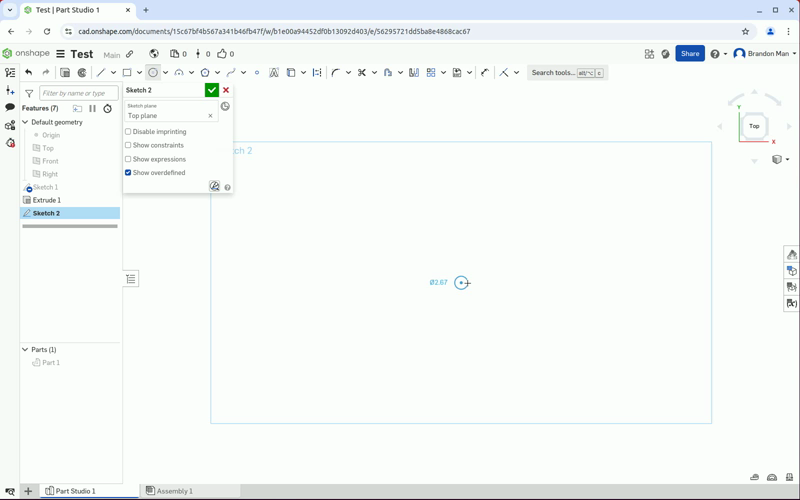
key(esc)
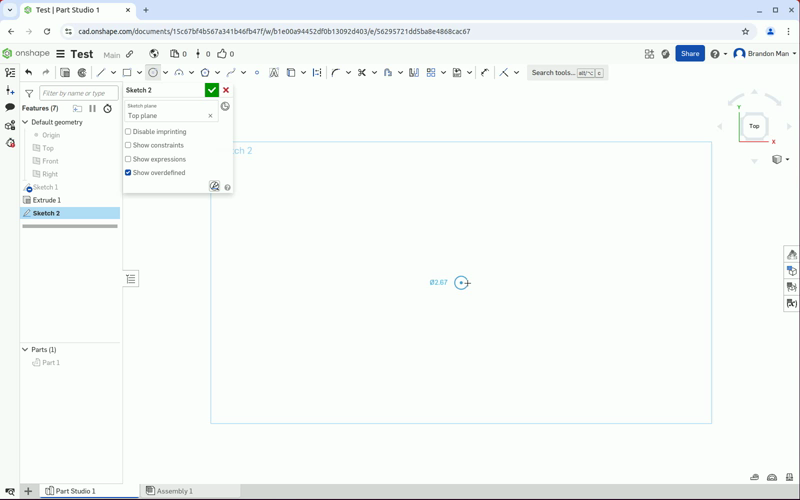
key(c)
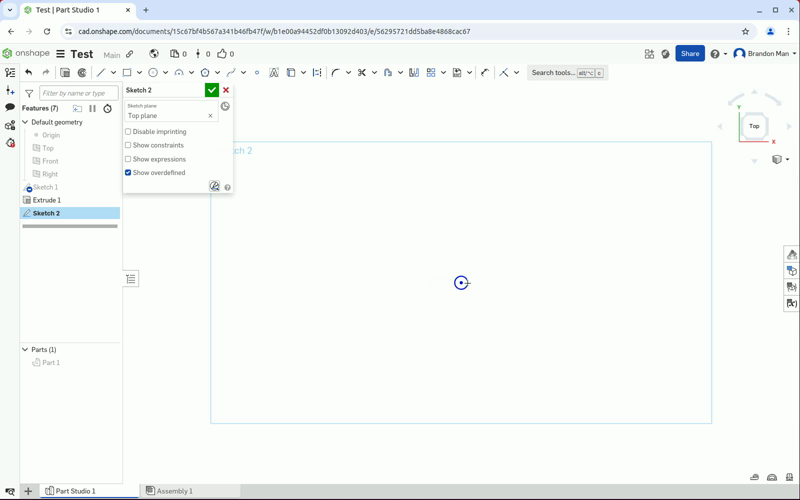
key_down(shift)
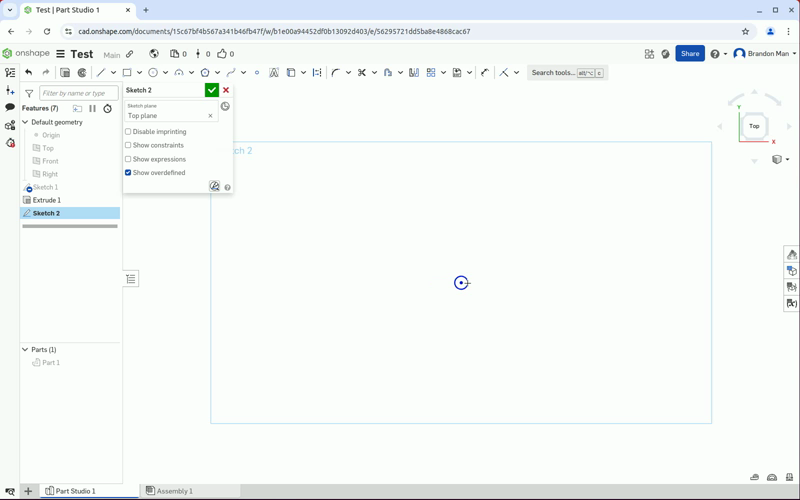
mouse_move(461, 282)
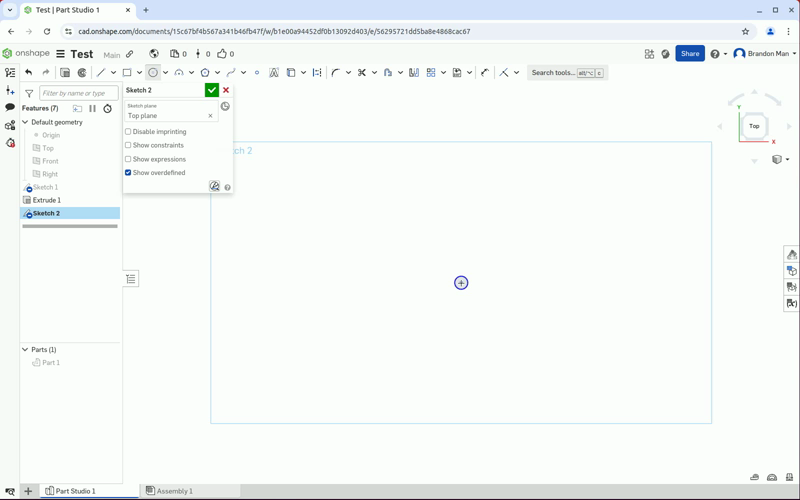
click(461, 282)
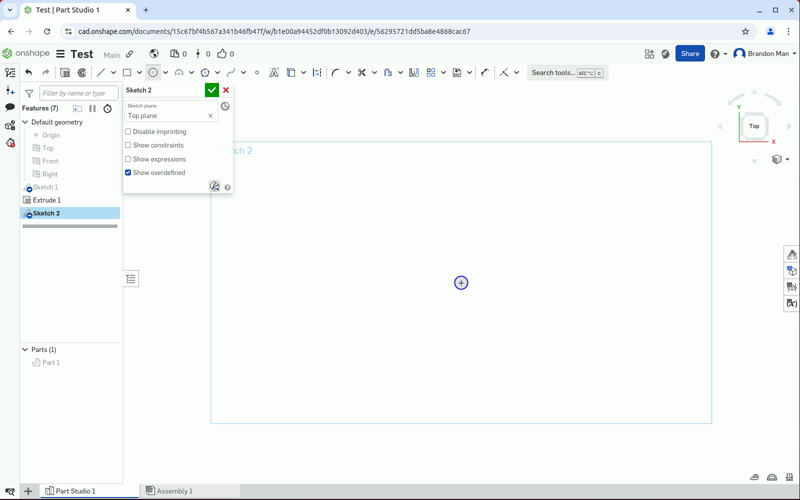
key_up(shift)
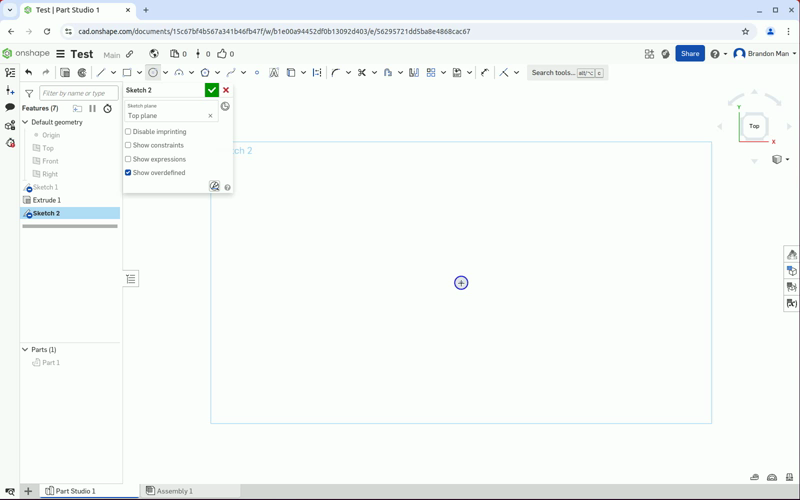
mouse_move(465, 282)
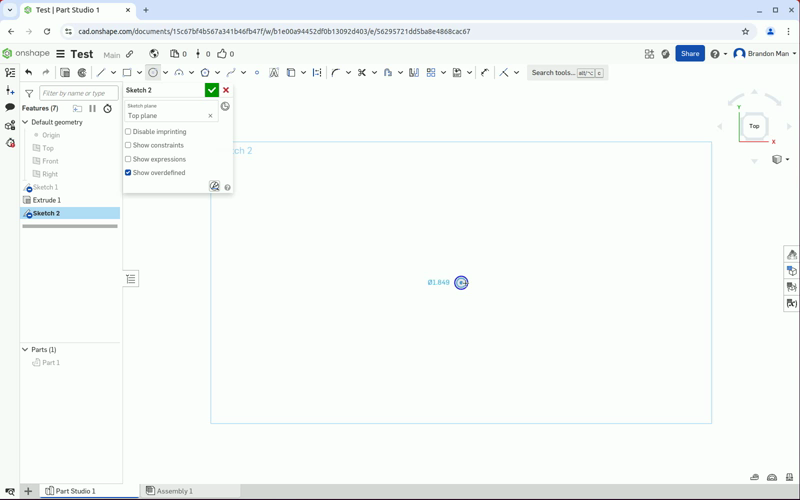
scroll(6)
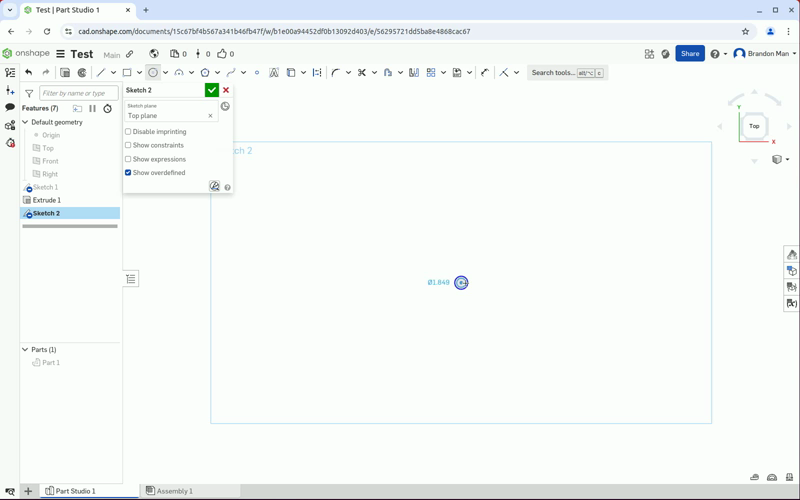
scroll(6)
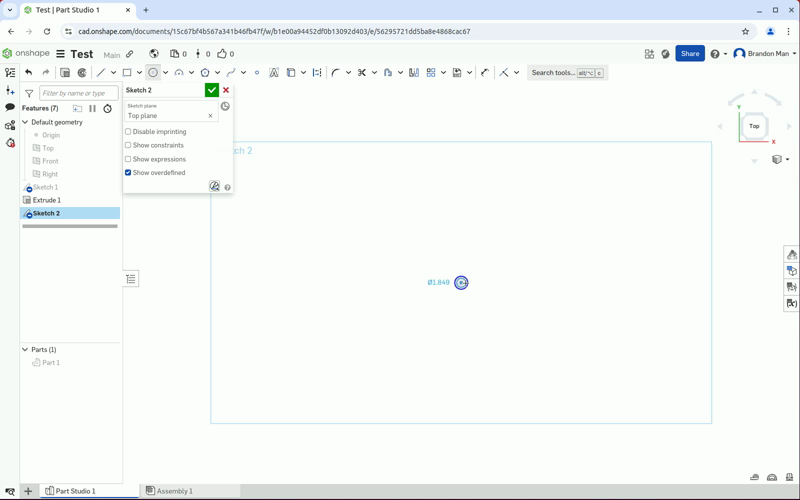
scroll(6)
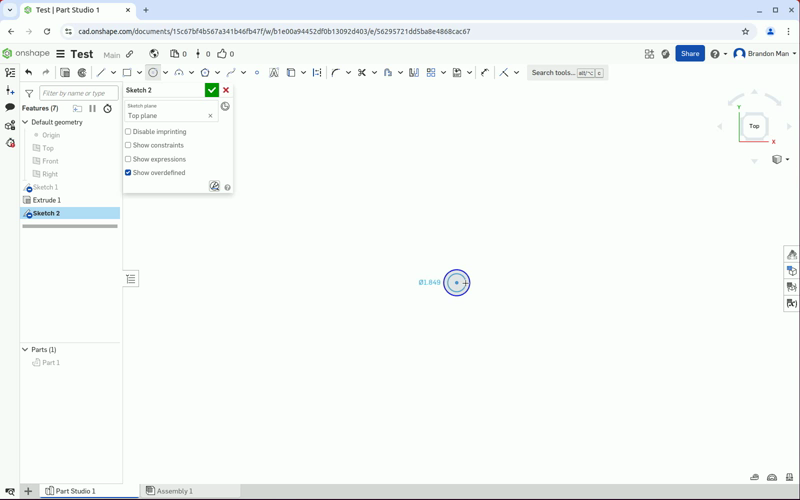
scroll(6)
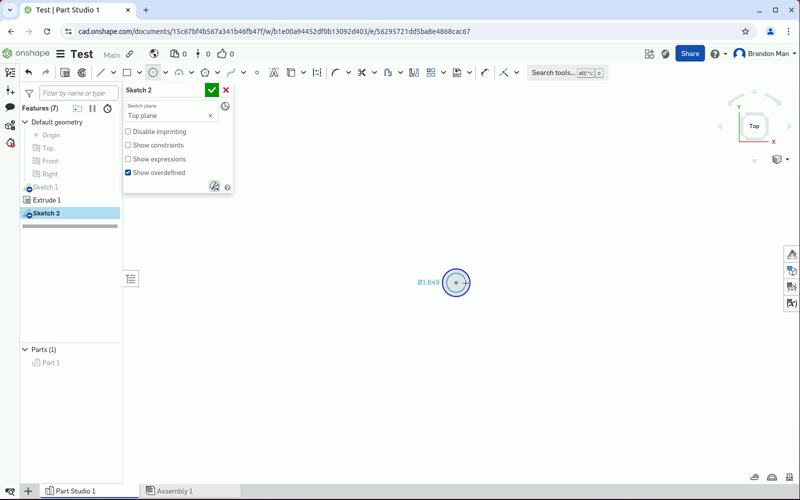
scroll(6)
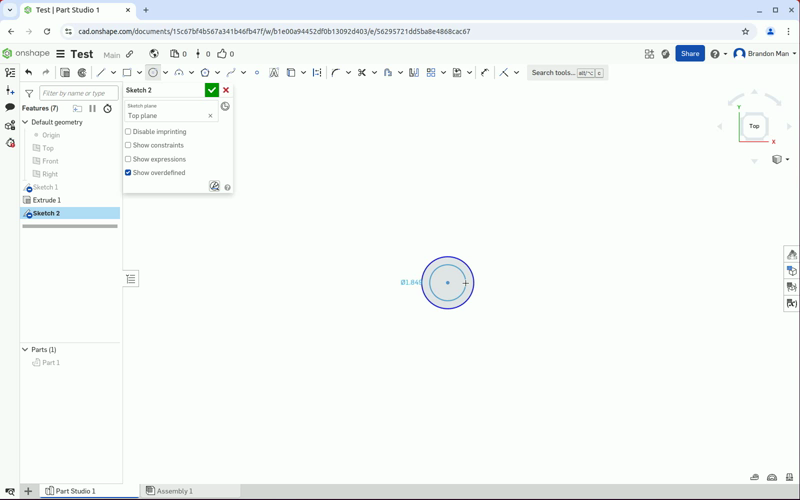
scroll(6)
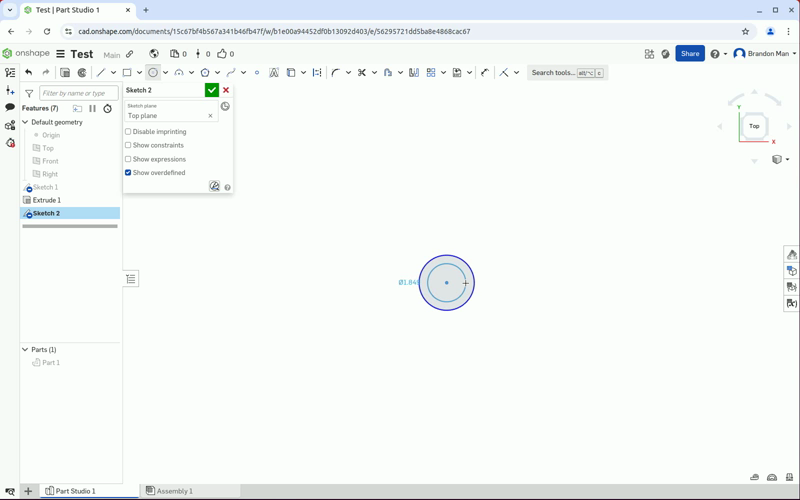
scroll(6)
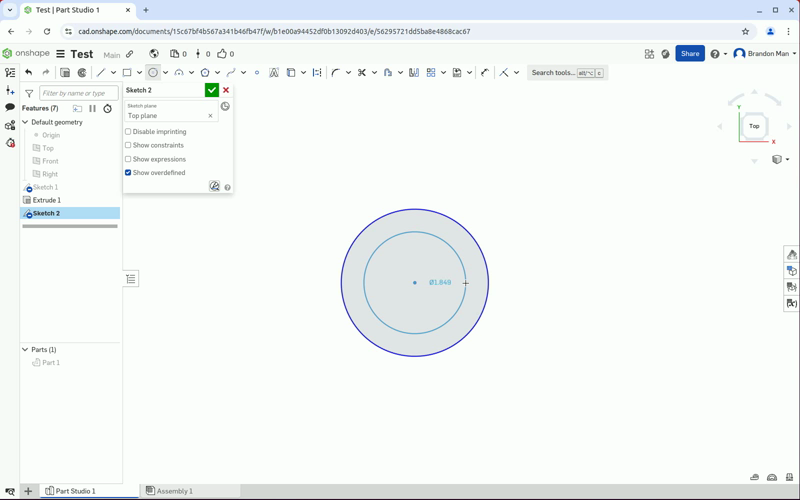
click(465, 282)
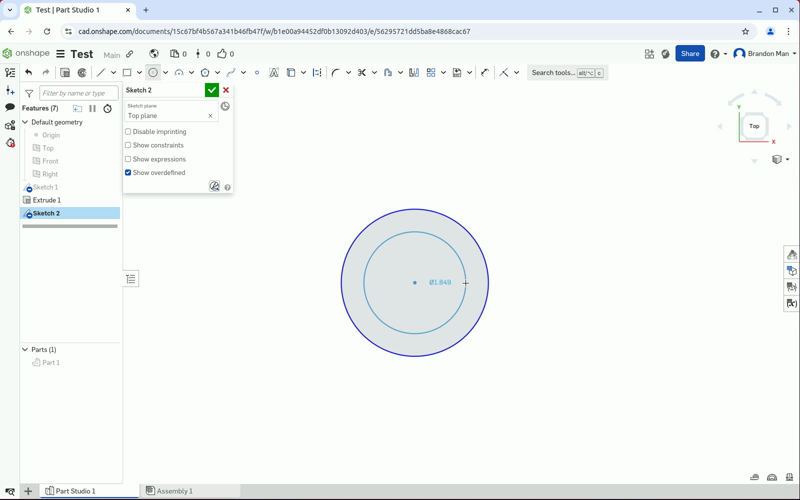
scroll(-6)
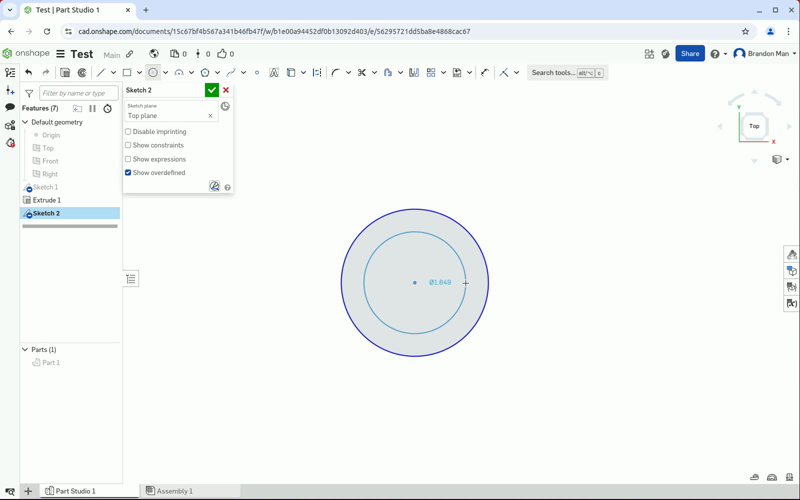
scroll(-6)
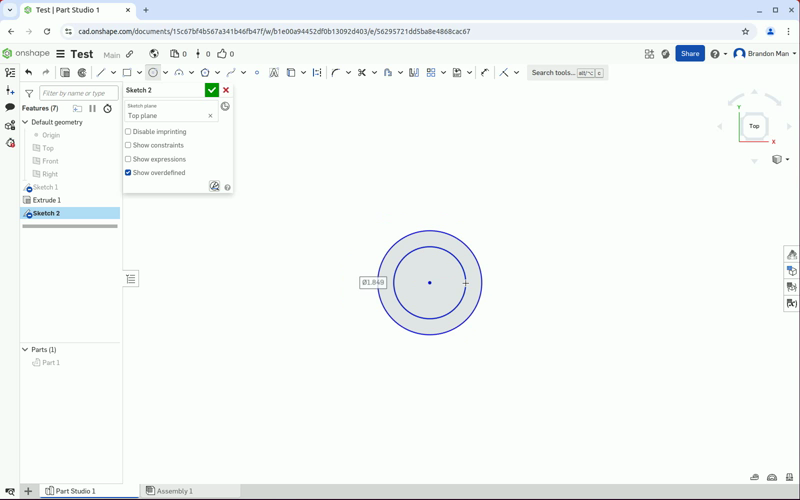
scroll(-6)
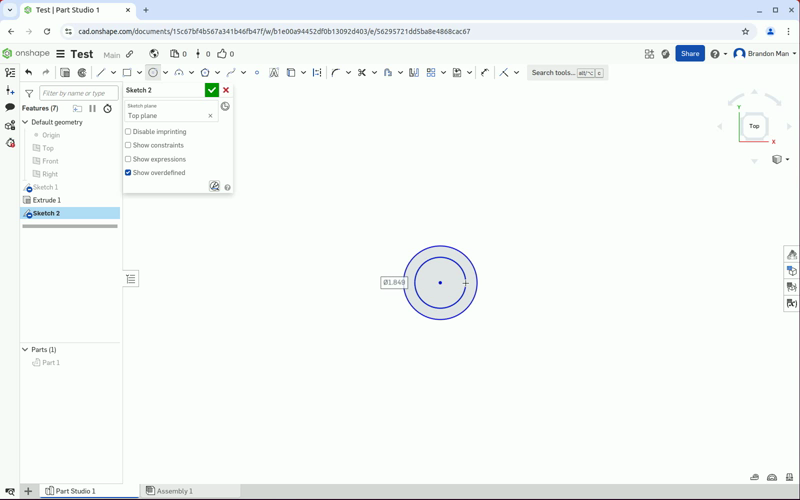
scroll(-6)
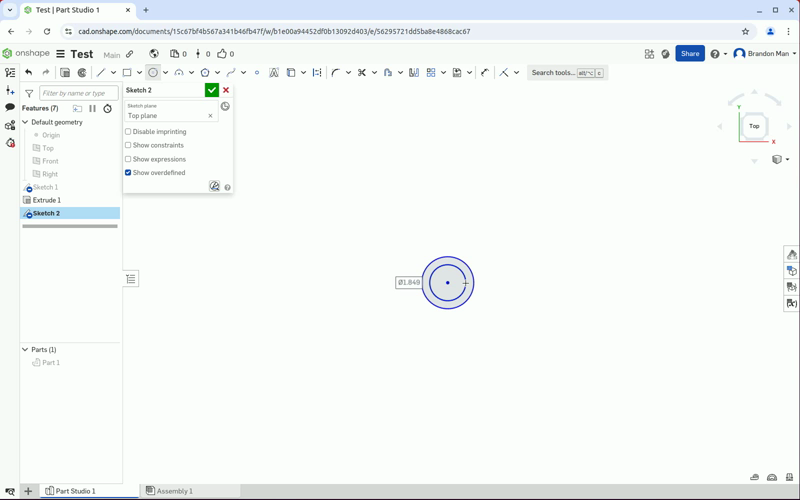
scroll(-6)
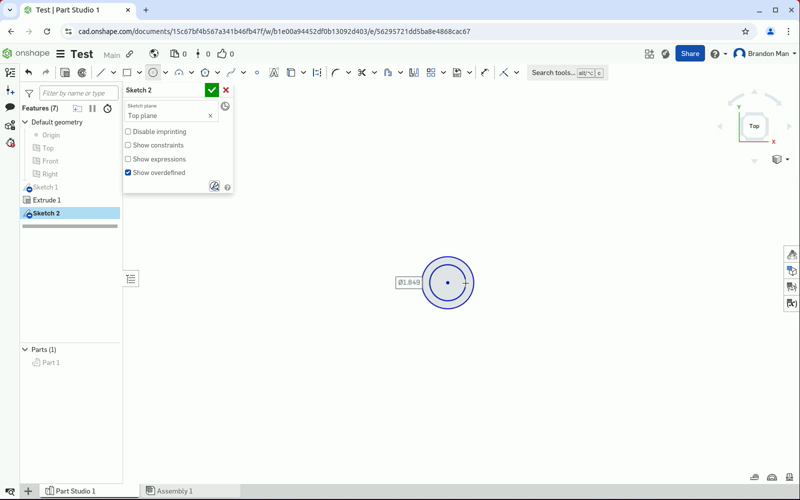
scroll(-6)
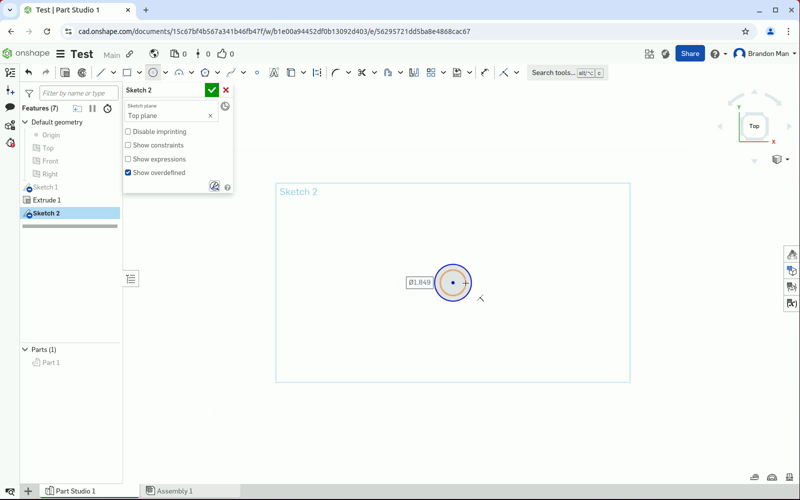
scroll(-6)
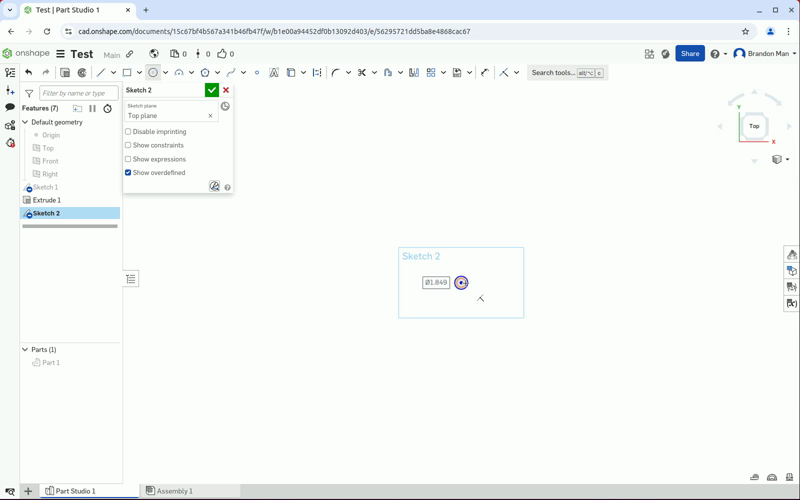
key(esc)
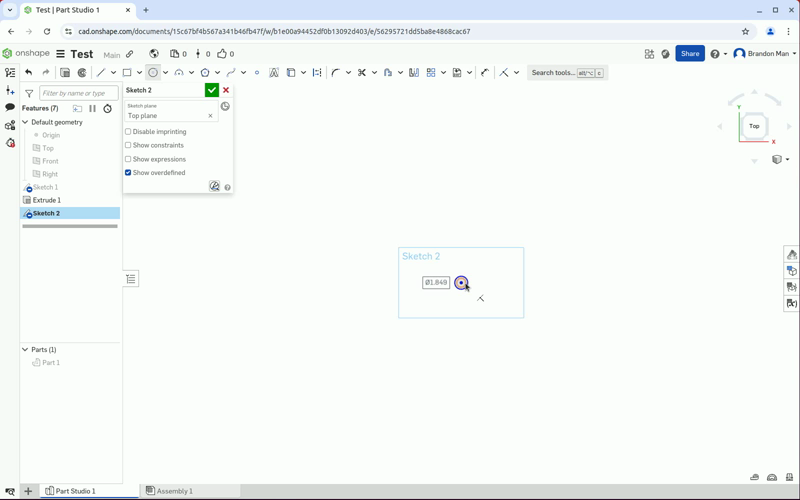
mouse_move(455, 283)
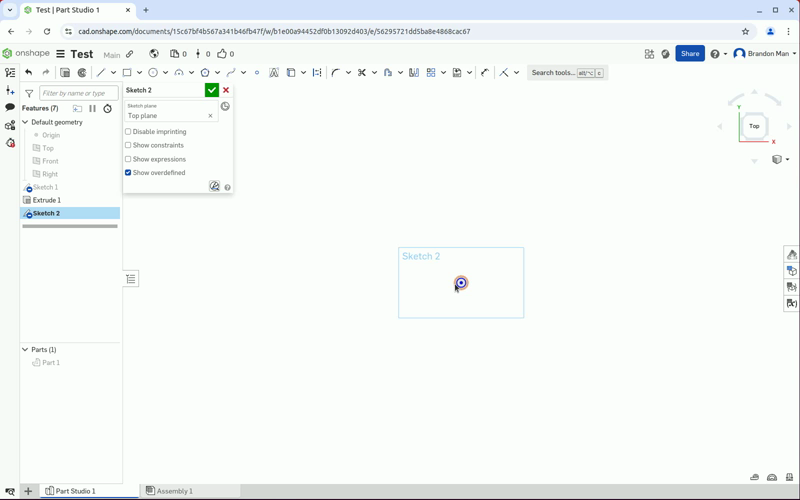
scroll(6)
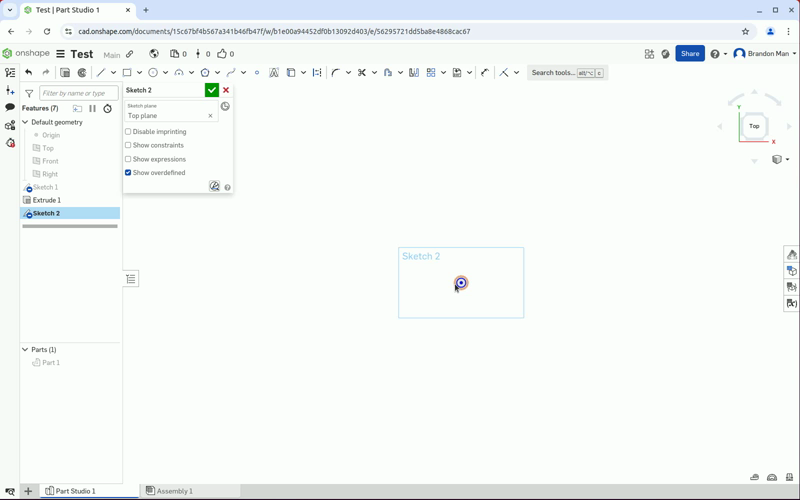
scroll(6)
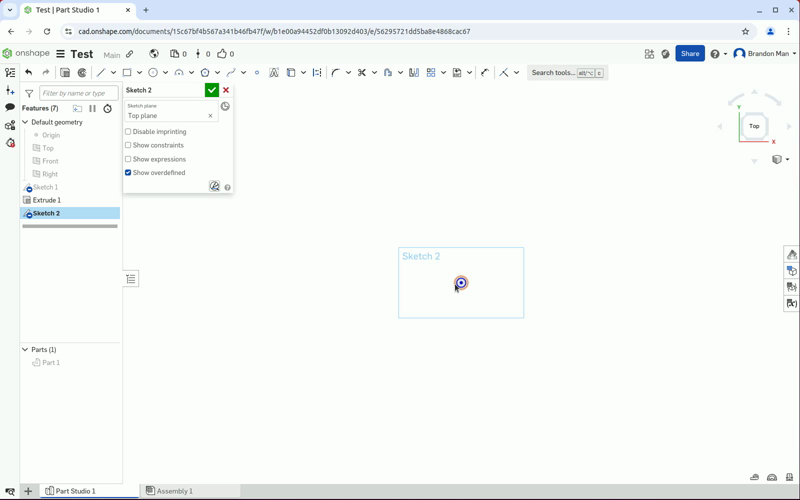
scroll(6)
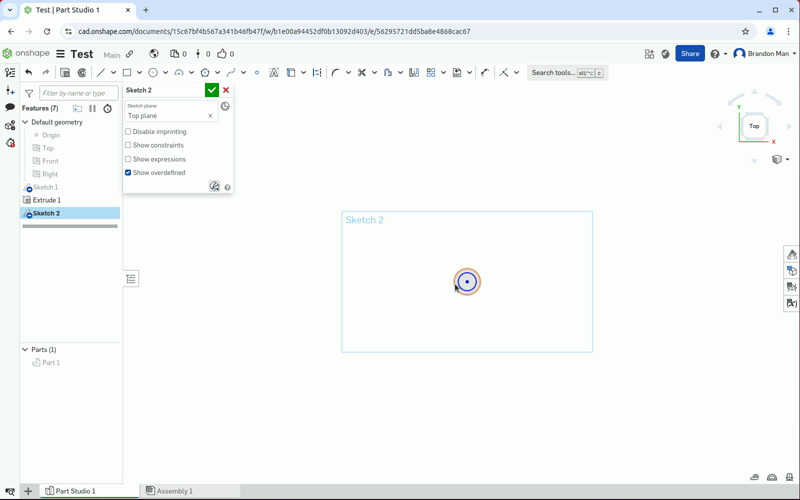
scroll(6)
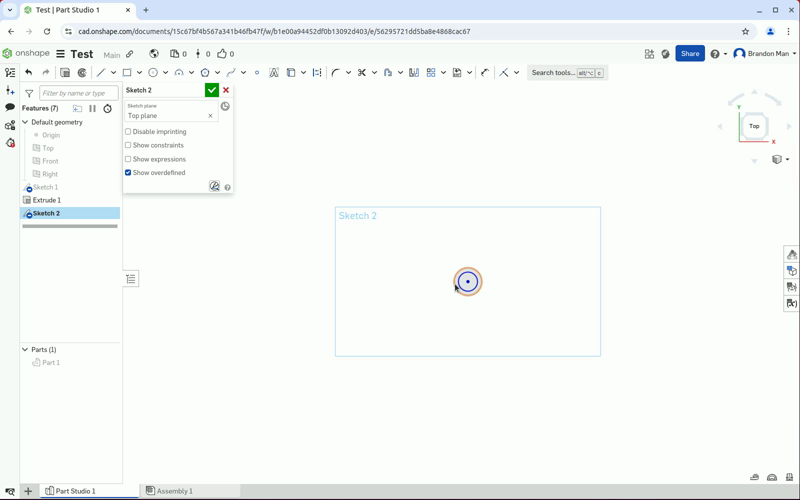
scroll(6)
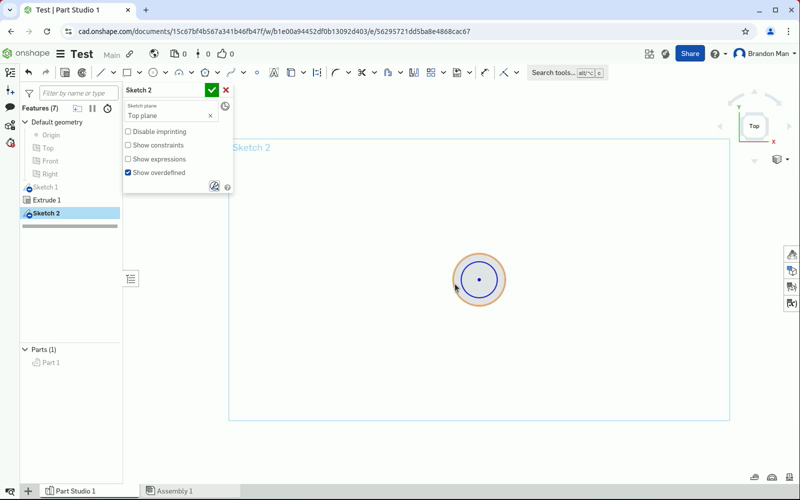
scroll(6)
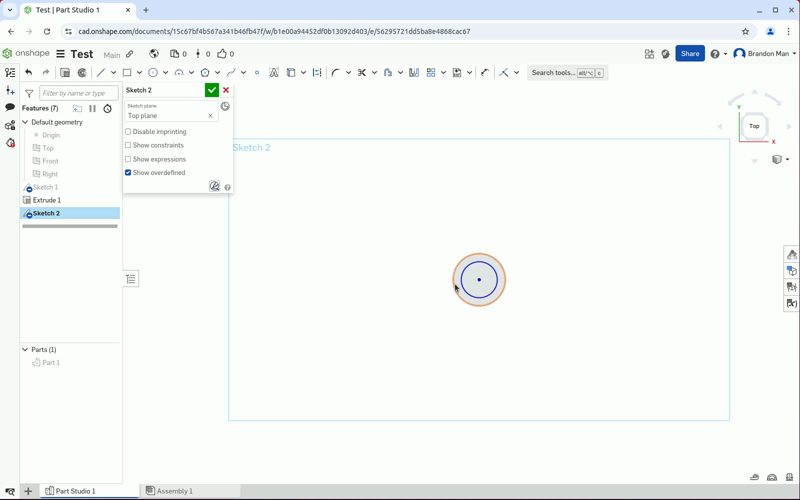
scroll(6)
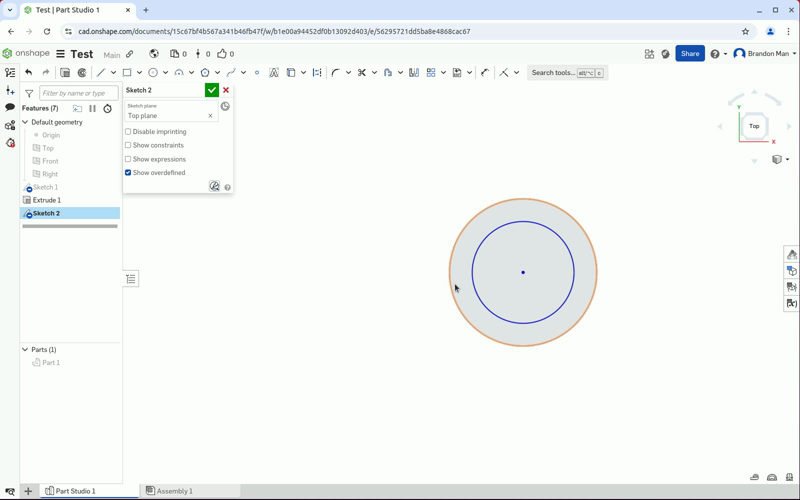
click(455, 283)
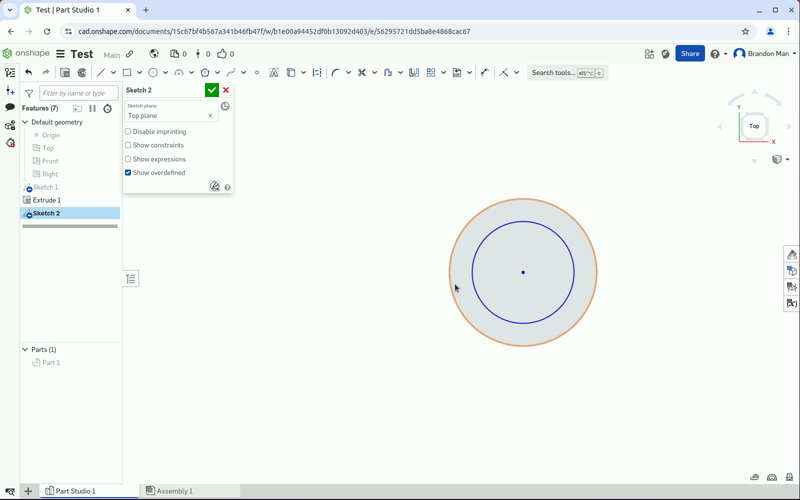
scroll(-6)
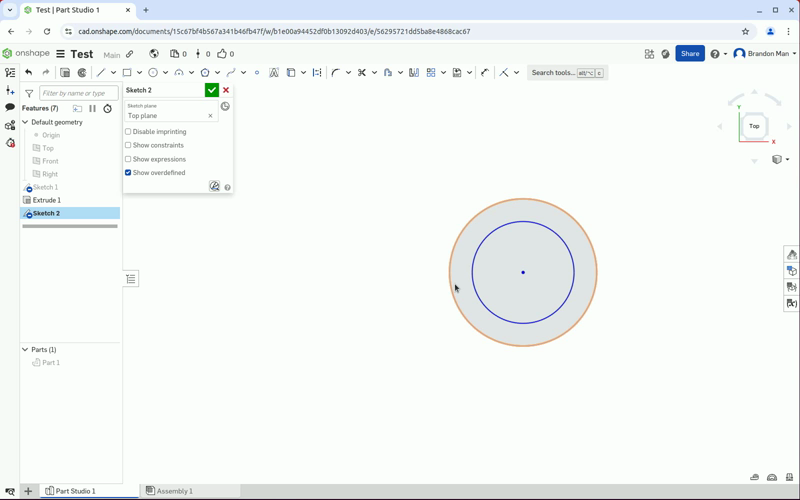
scroll(-6)
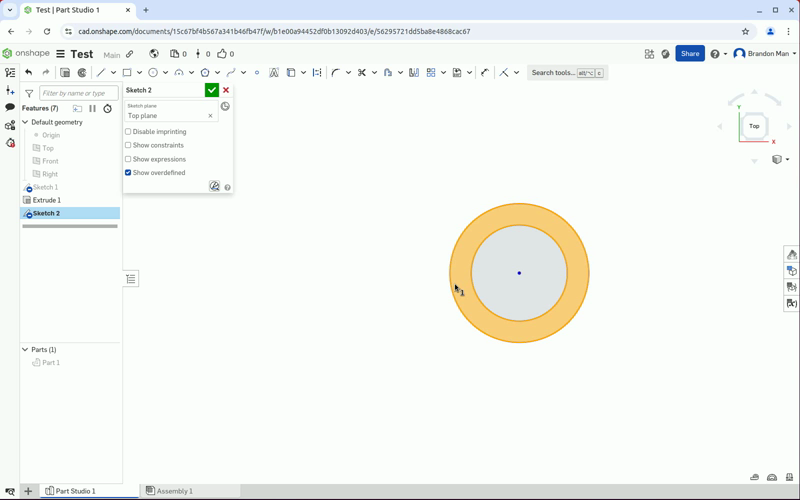
scroll(-6)
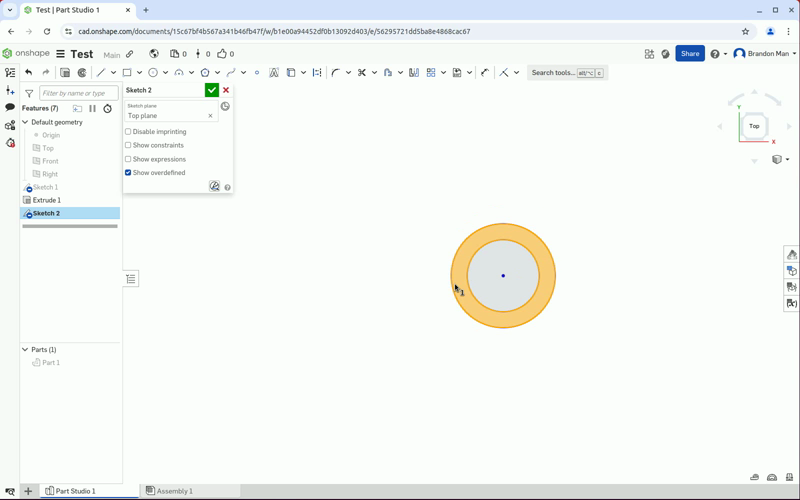
scroll(-6)
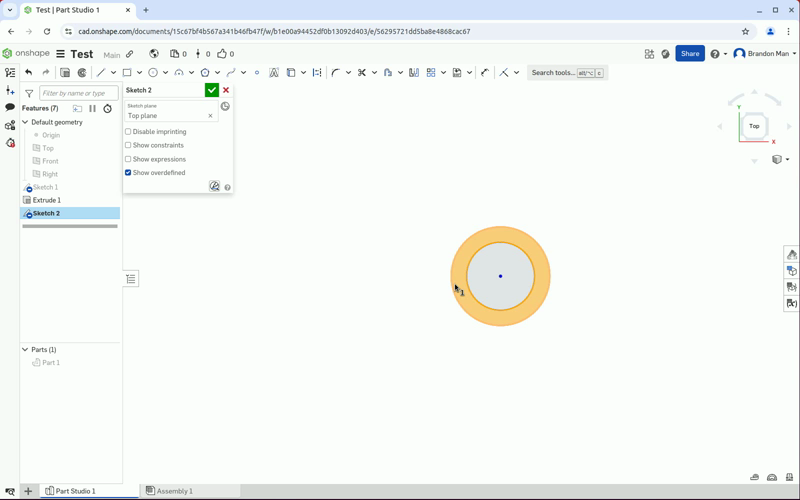
scroll(-6)
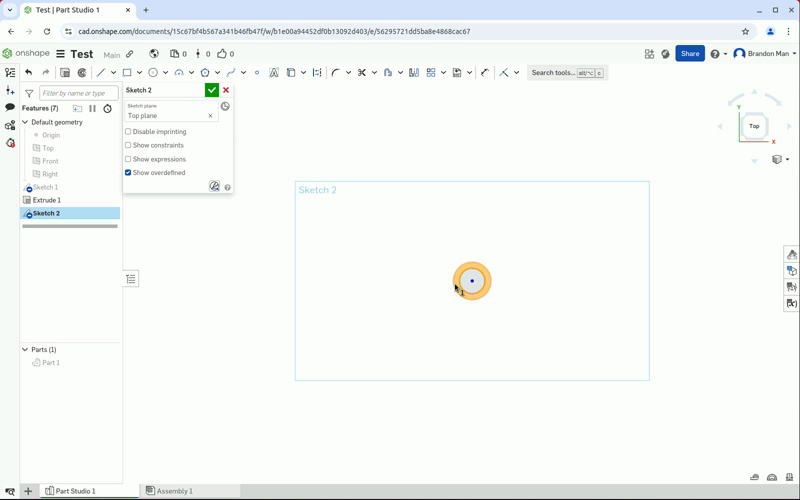
scroll(-6)
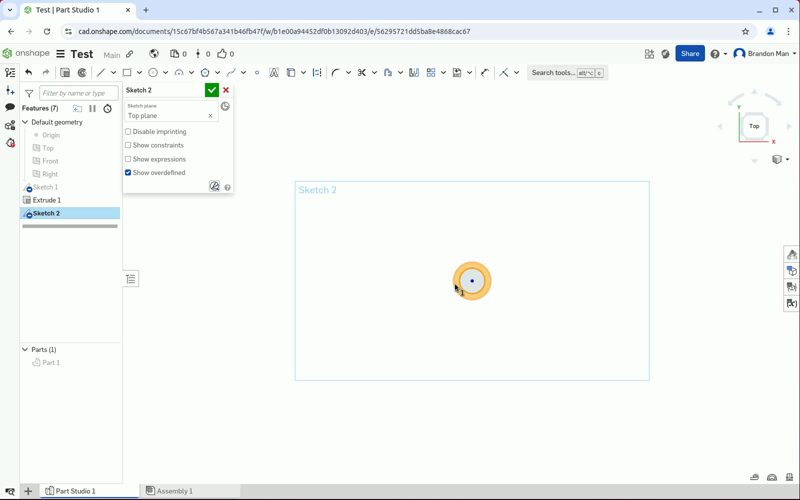
scroll(-6)
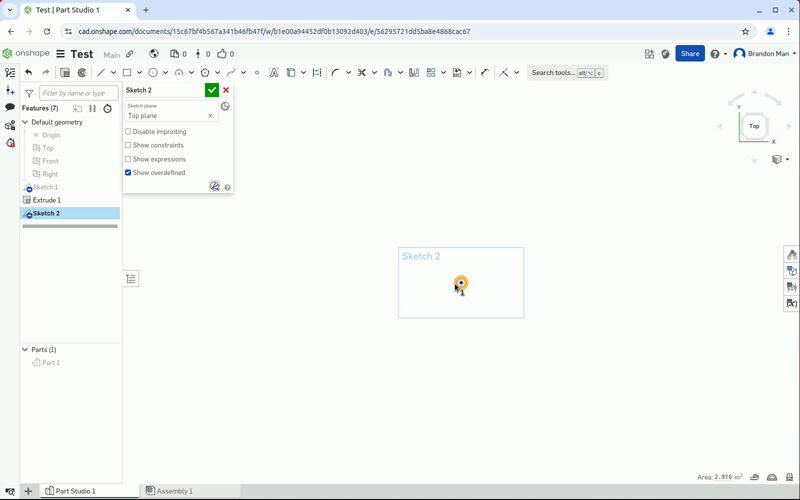
mouse_move(73, 352)
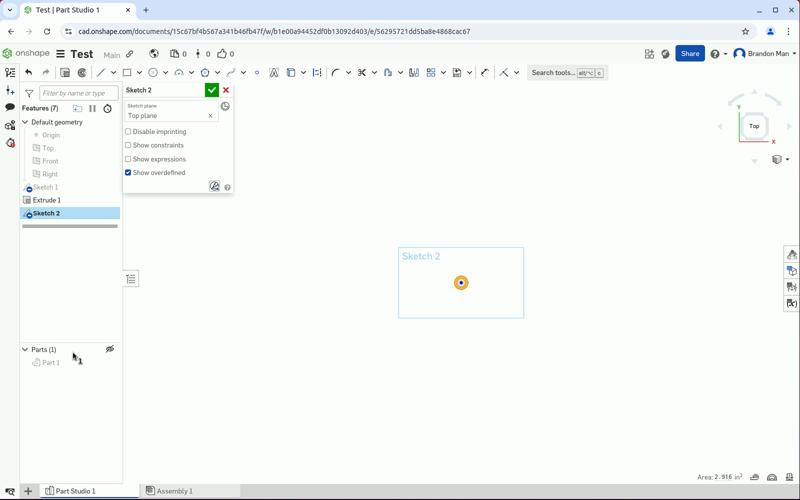
key(shift+y)
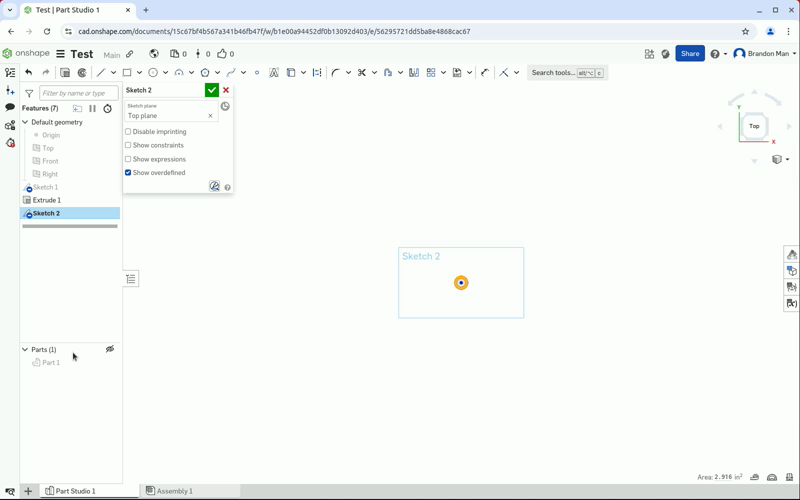
key(shift+e)
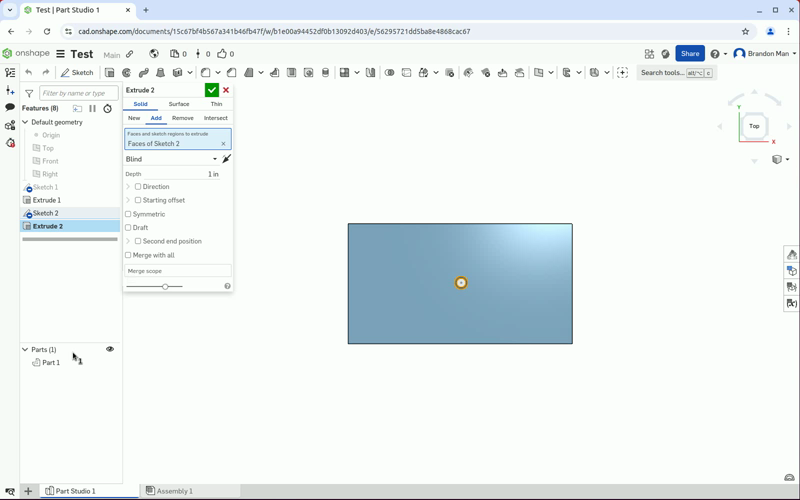
mouse_move(143, 106)
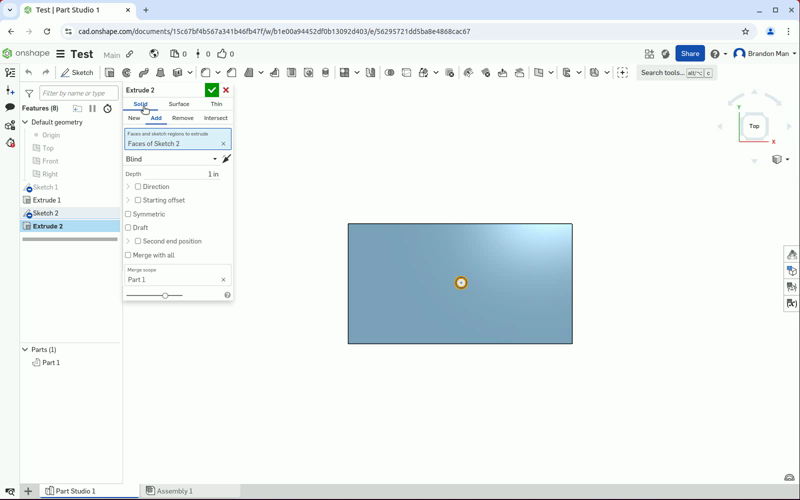
click(143, 106)
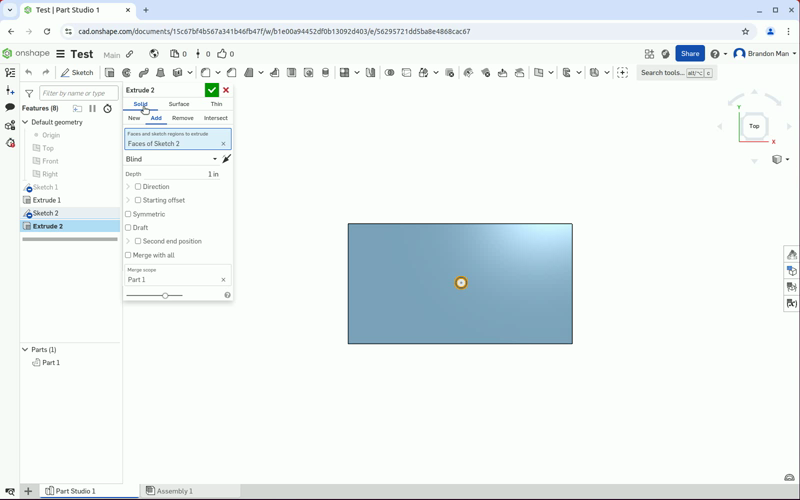
mouse_move(186, 120)
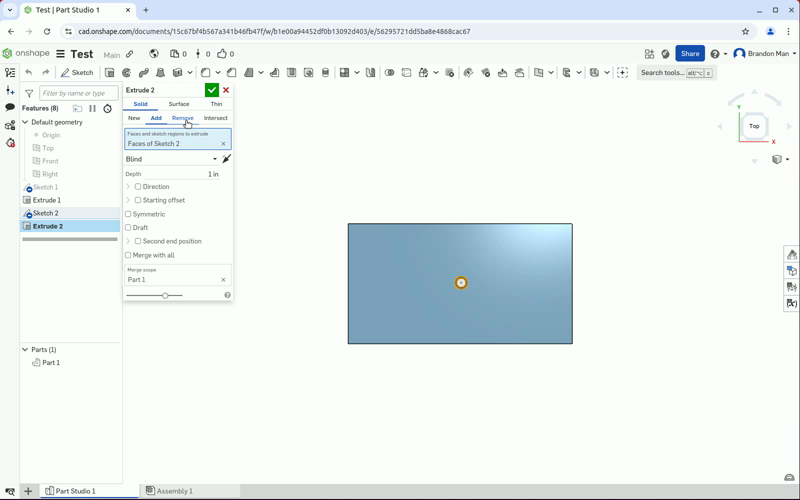
click(186, 120)
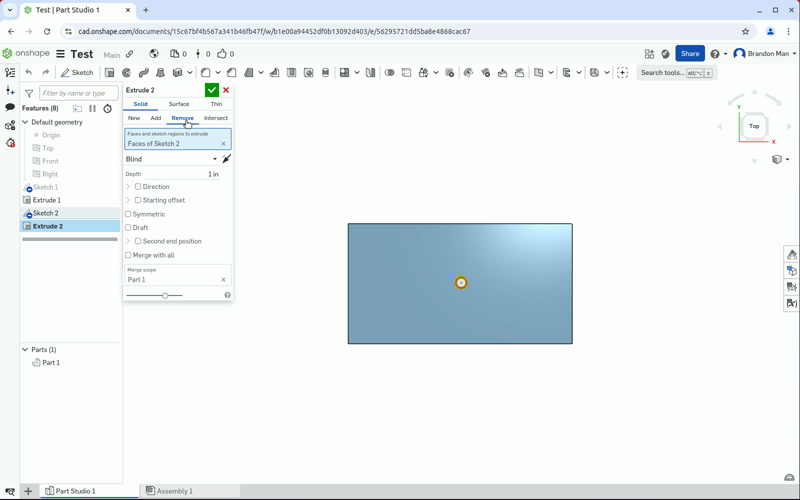
key(tab, 4)
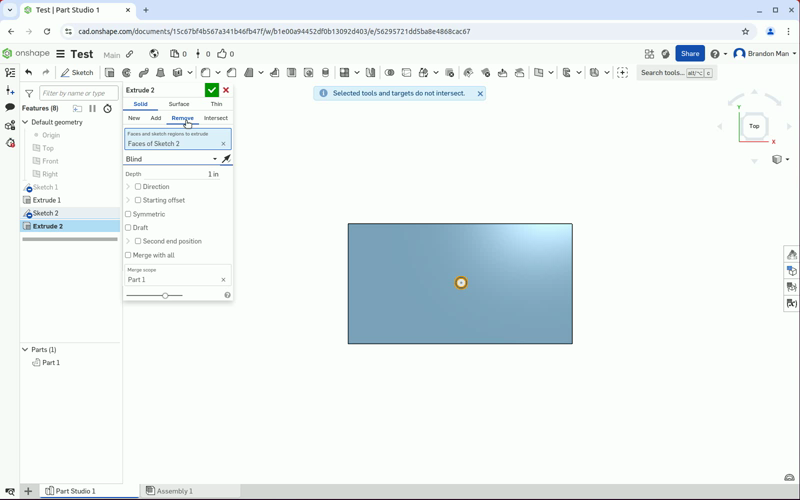
text(-0.722)
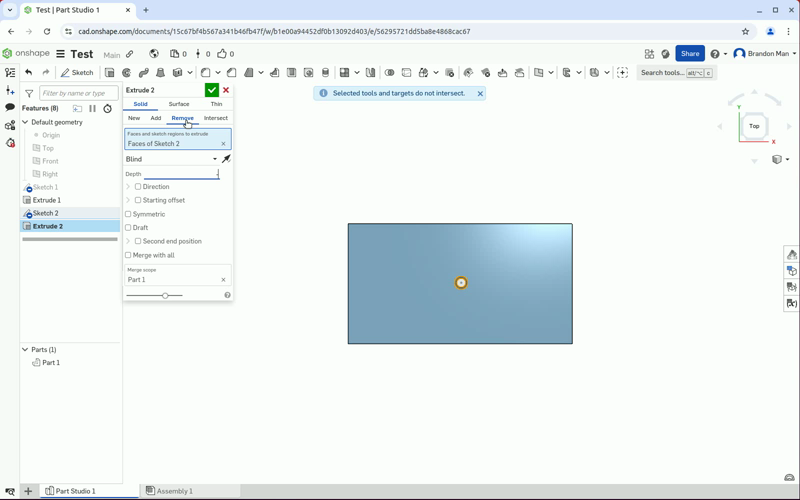
key(tab, 6)
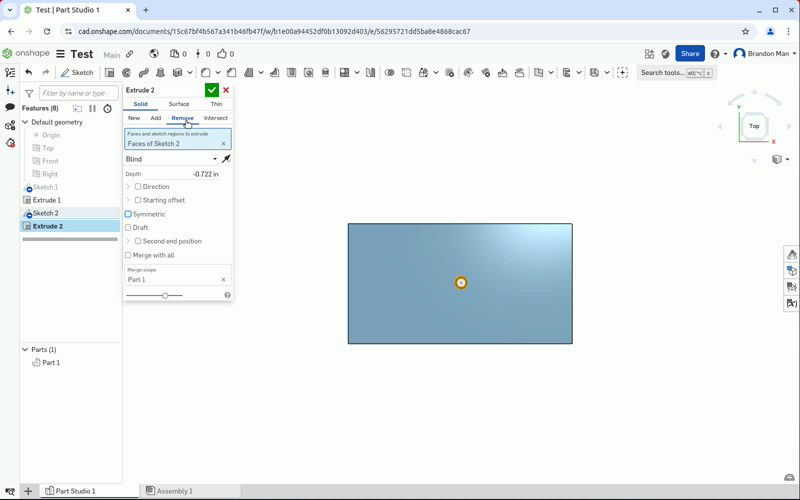
key(space)
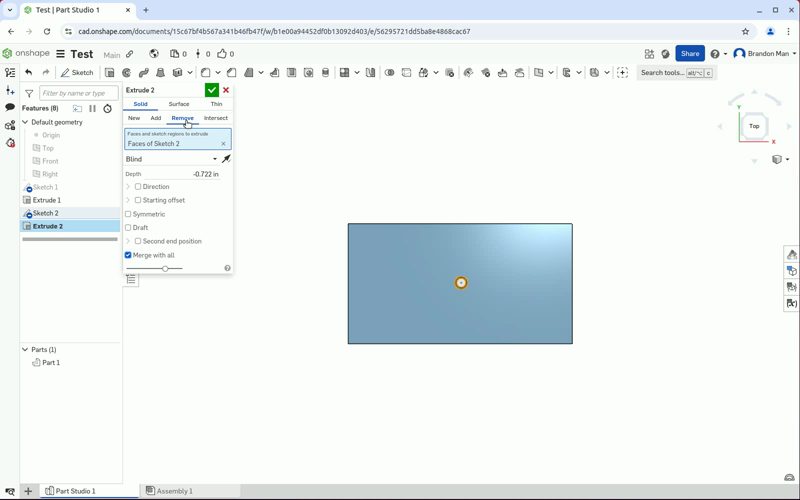
key(enter)
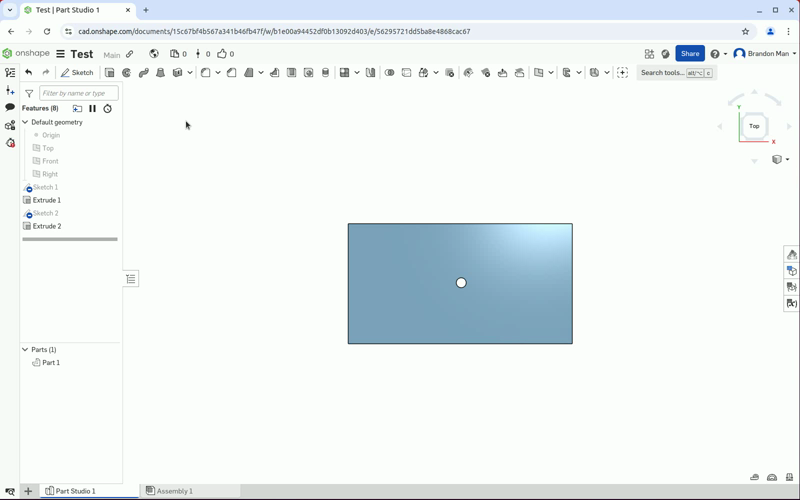
key(shift+h)
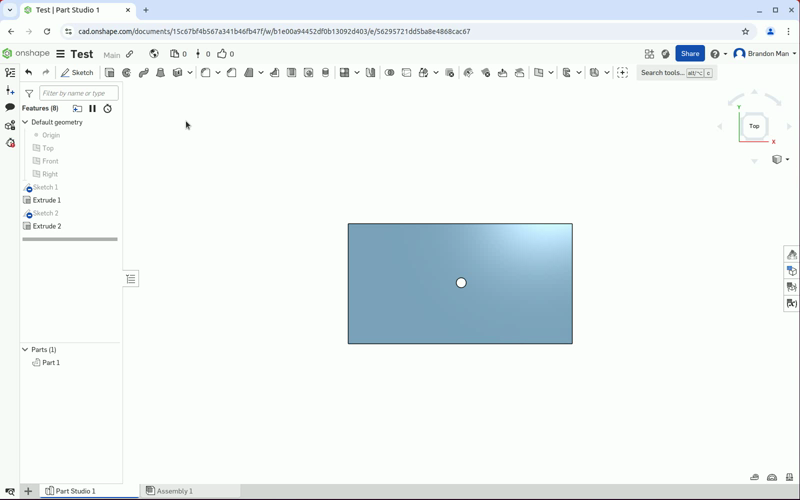
key(shift+h)
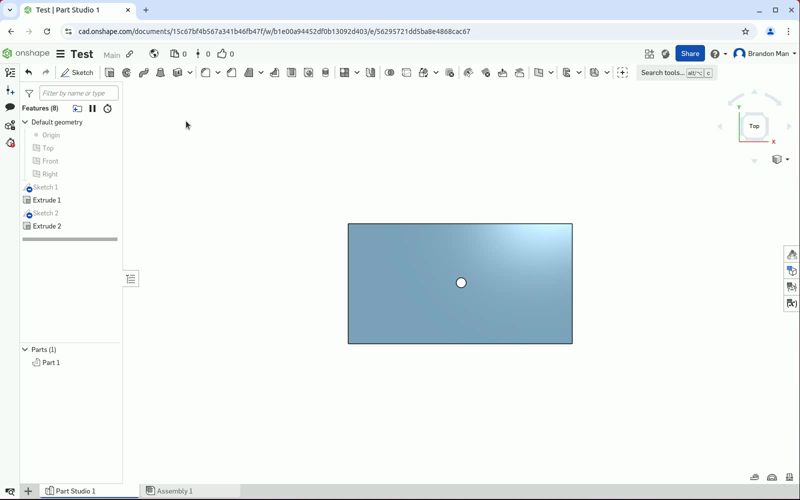
key(shift+7)
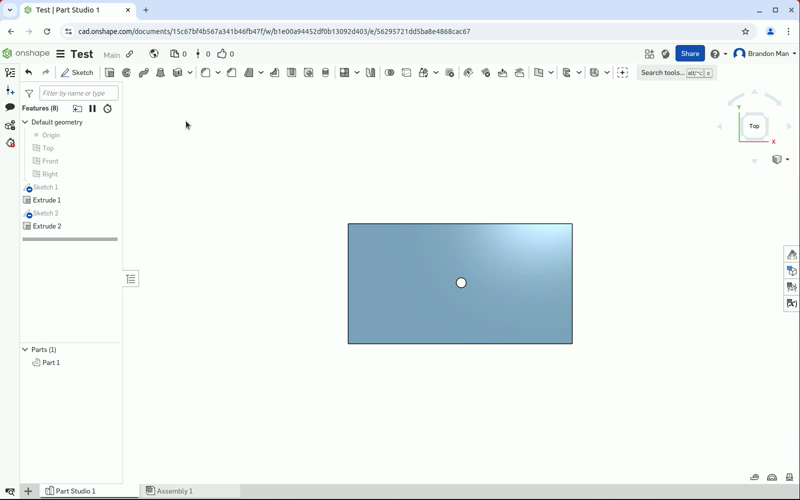
key(up, 3)
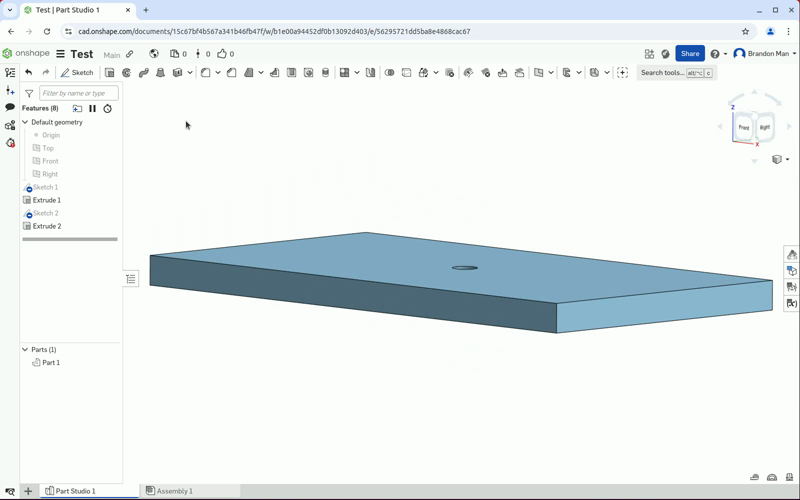
key(left, 3)
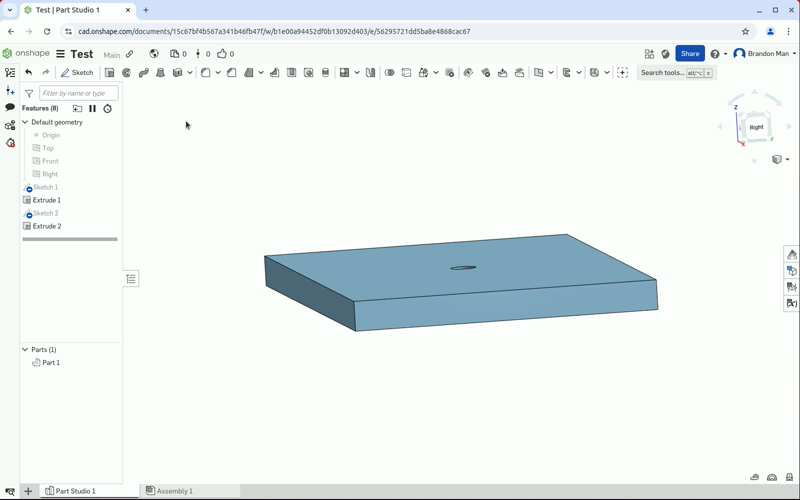
key(right, 3)
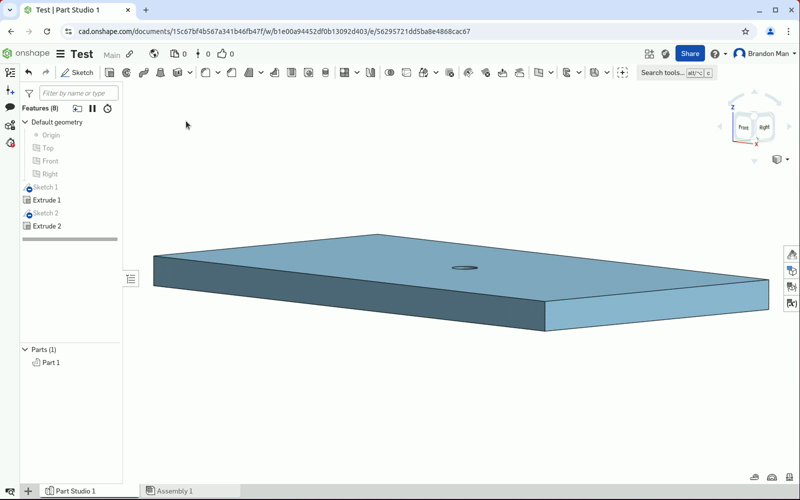
key(down, 3)
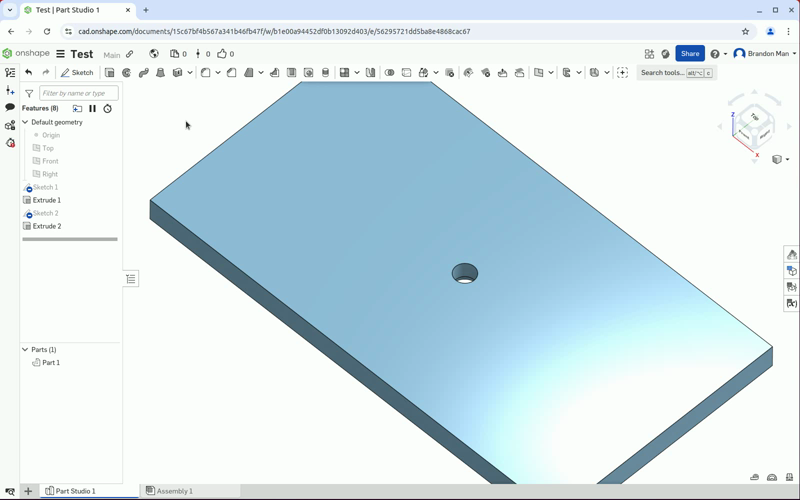
mouse_move(73, 189)
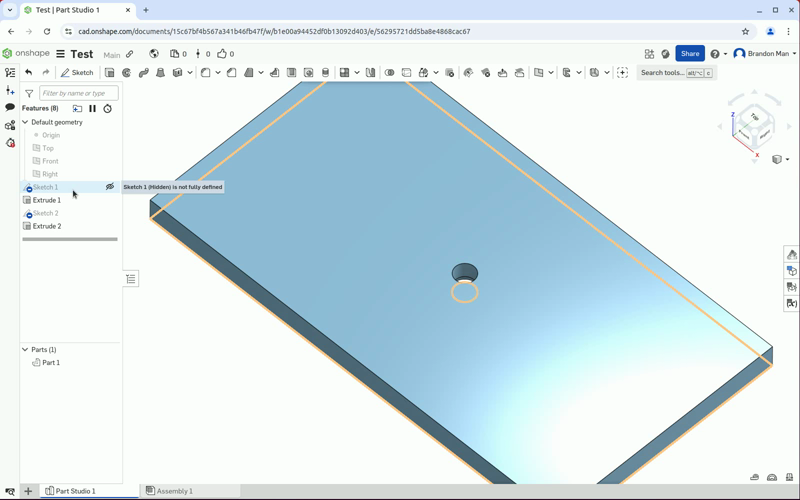
click(73, 189)